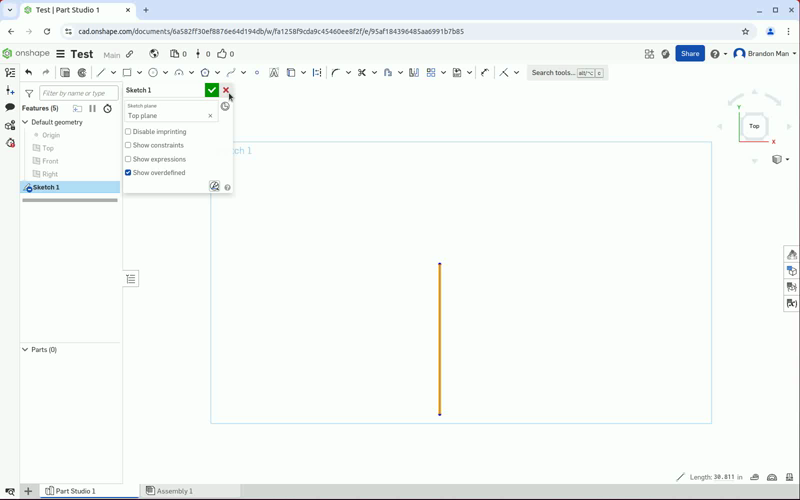
key(shift+h)
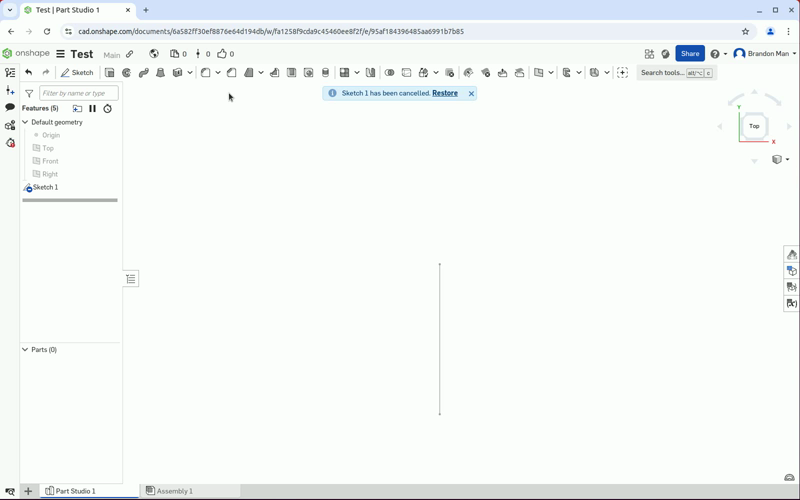
mouse_move(73, 352)
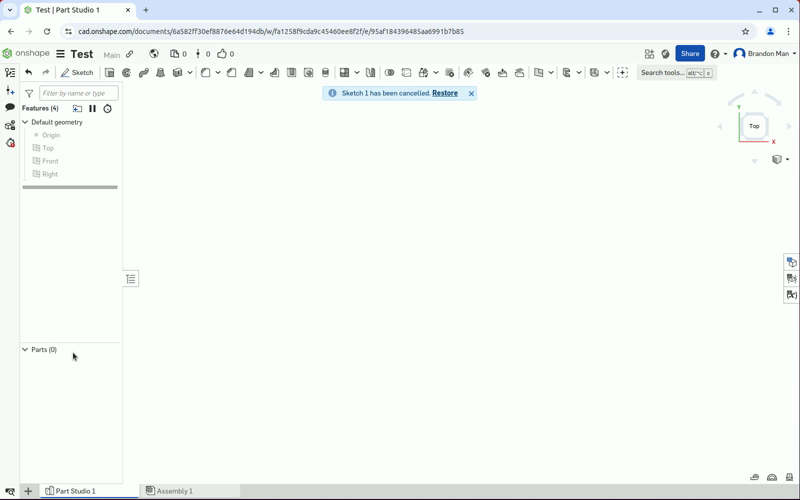
key(y)
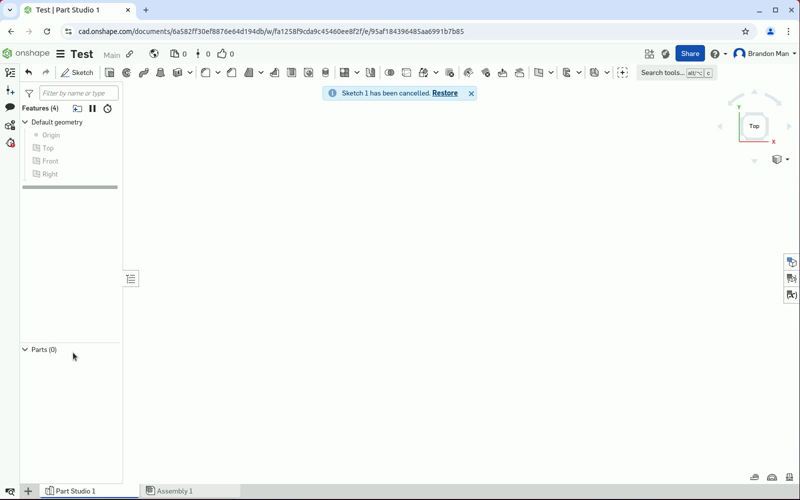
key(shift+p)
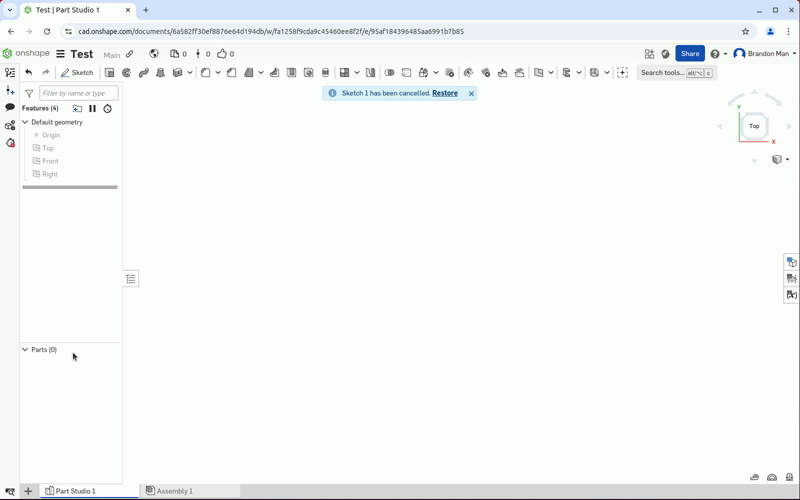
key(space)
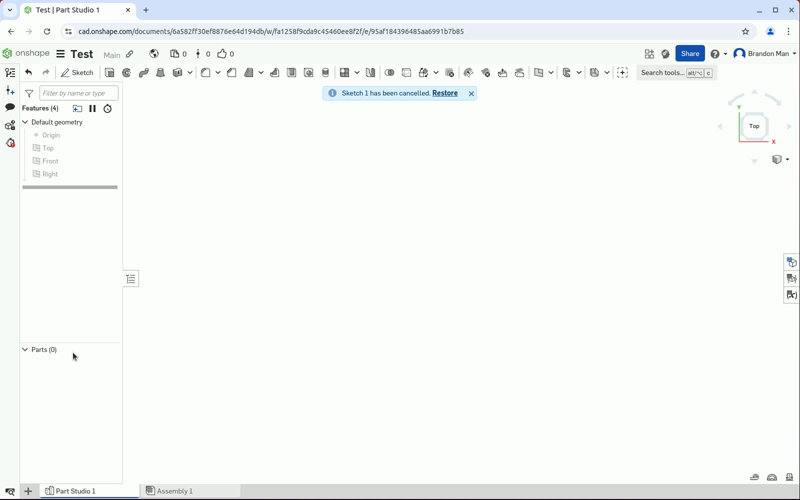
key_down(shift)
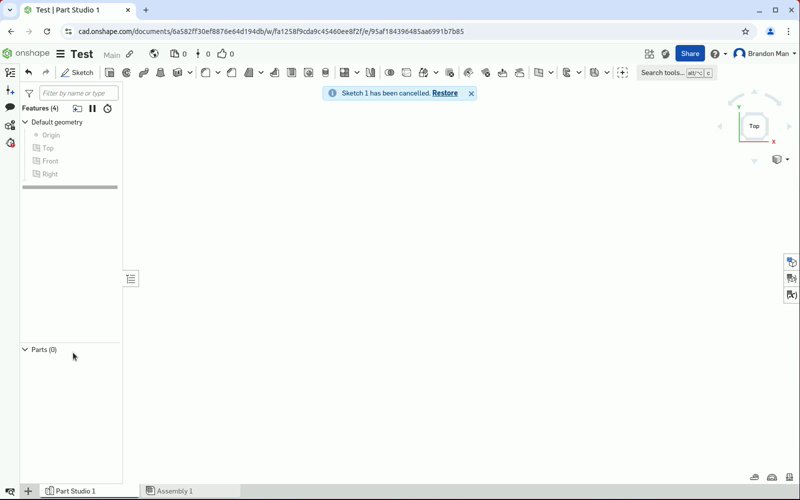
key(up)
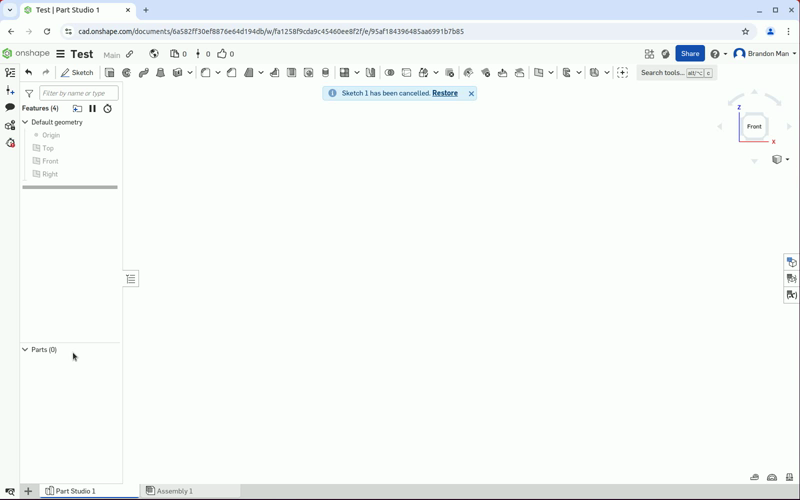
key_up(shift)
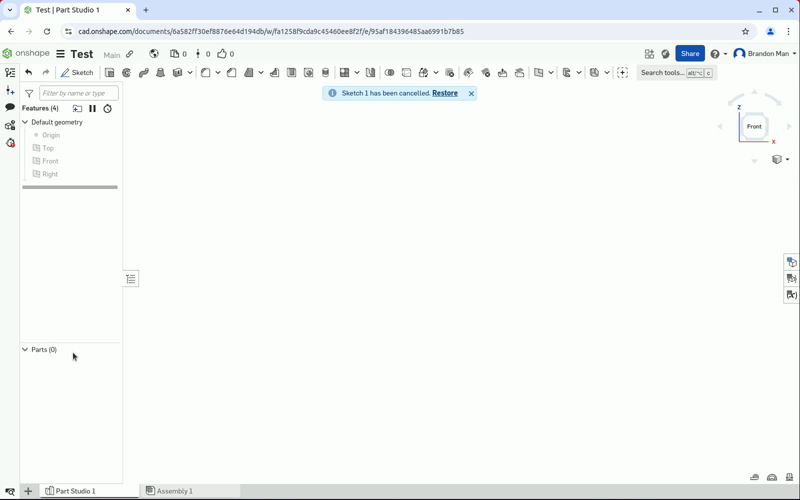
key(space)
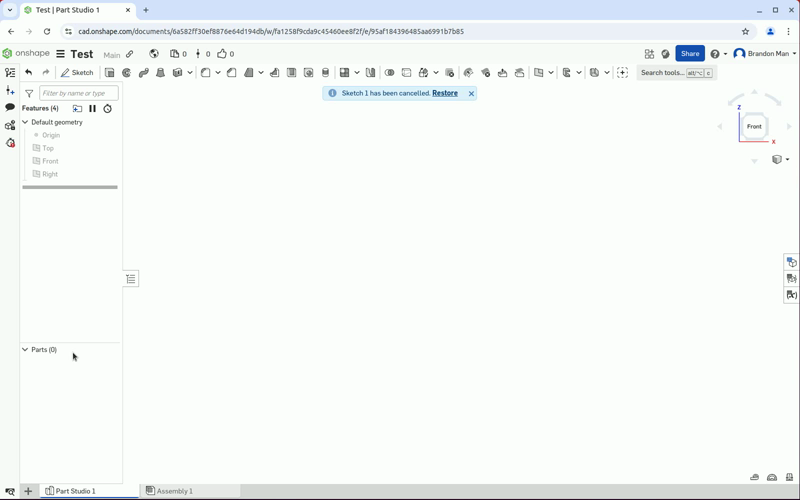
key_down(shift)
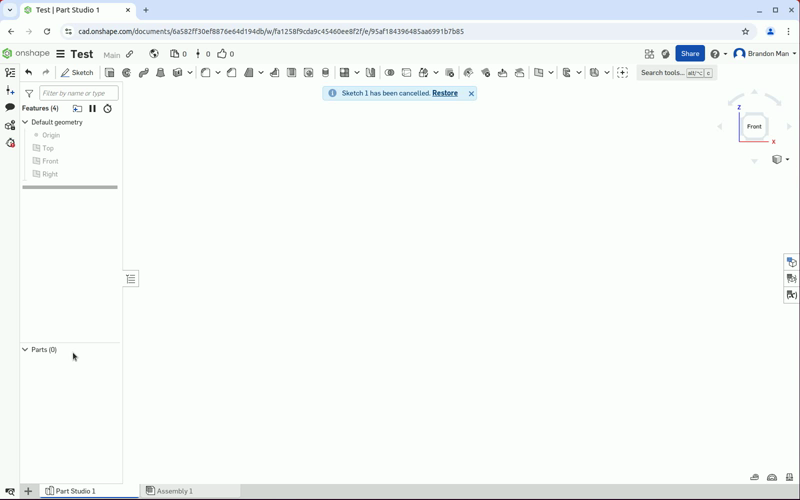
key(left)
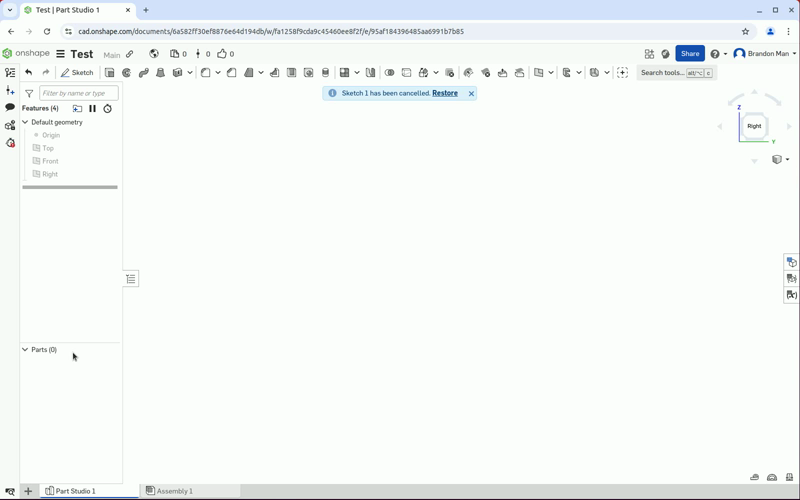
key_up(shift)
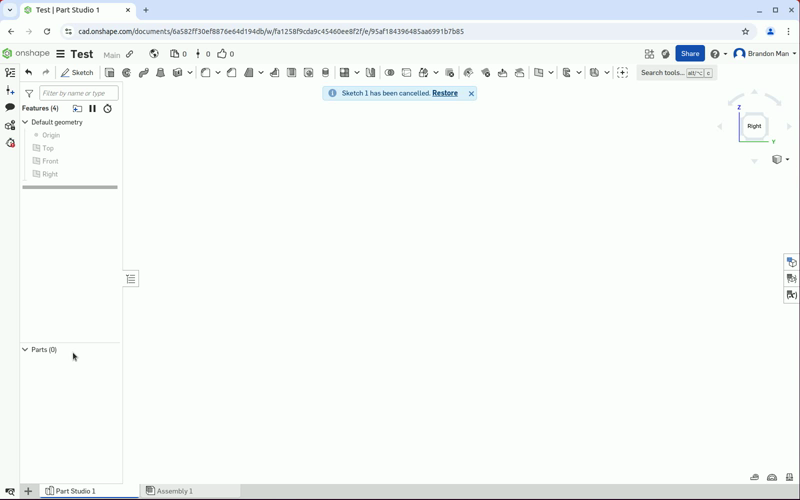
mouse_move(73, 352)
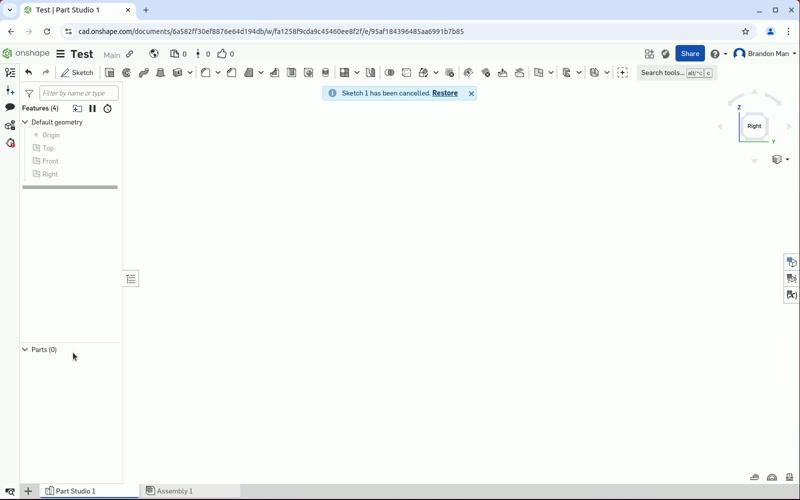
key(shift+y)
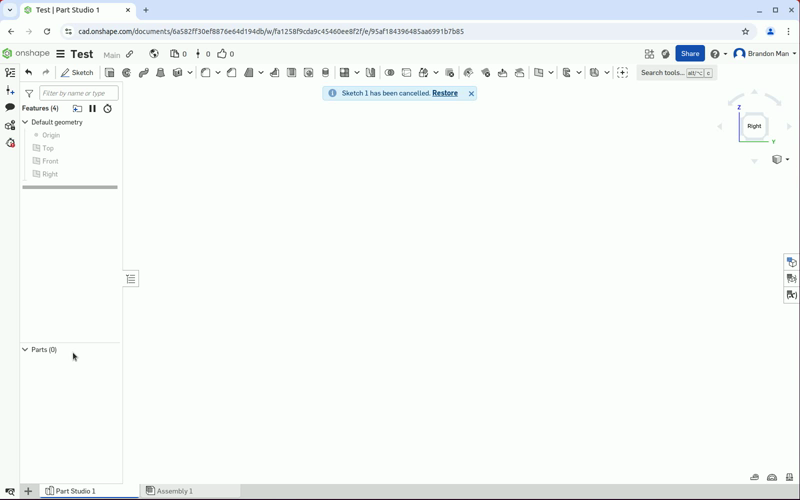
key(shift+s)
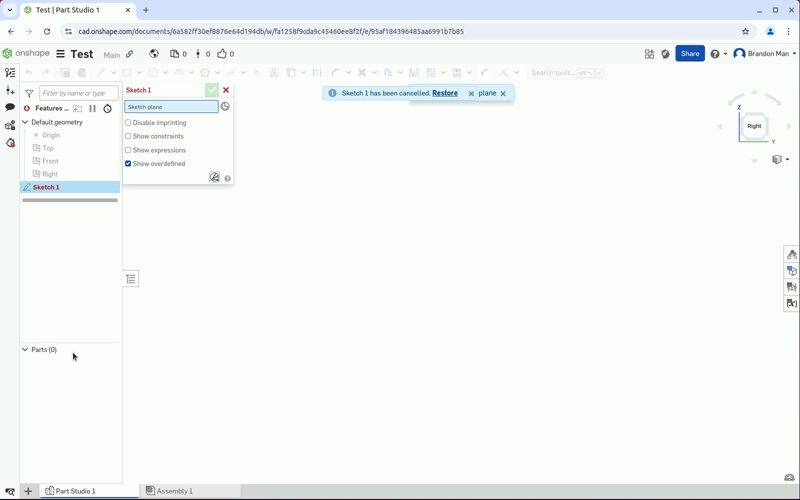
mouse_move(73, 176)
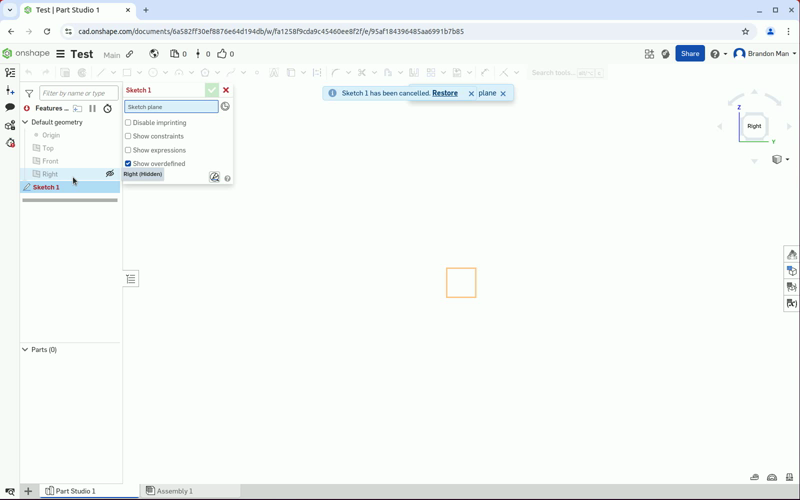
click(73, 176)
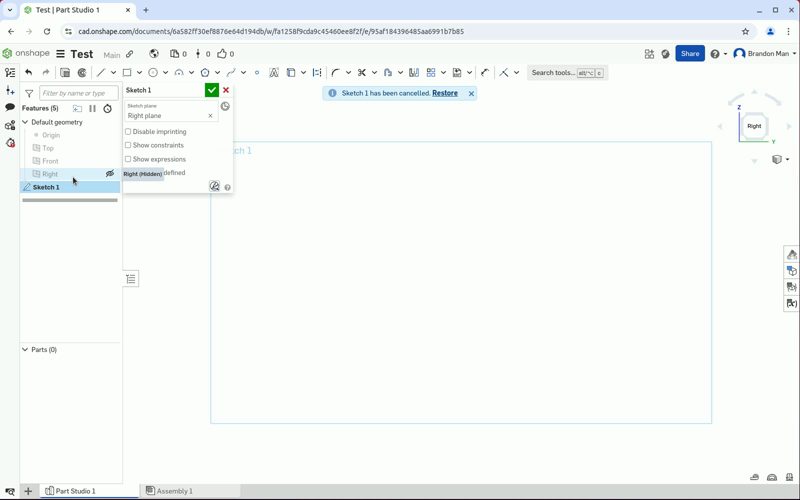
mouse_move(73, 352)
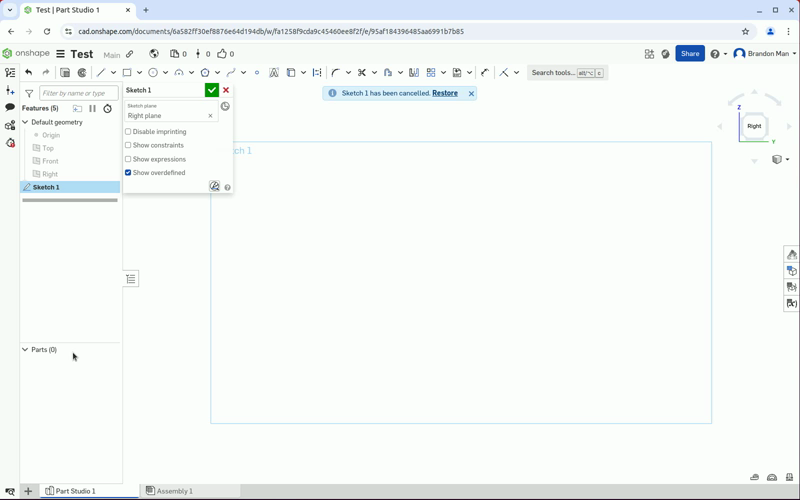
key(y)
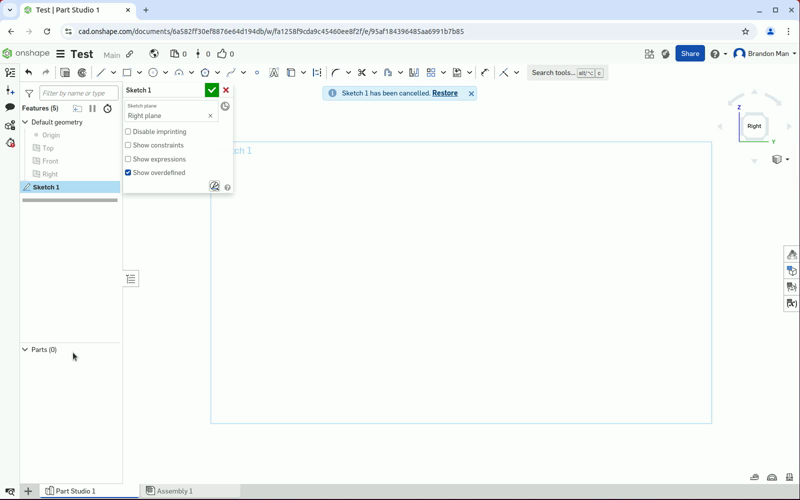
key(l)
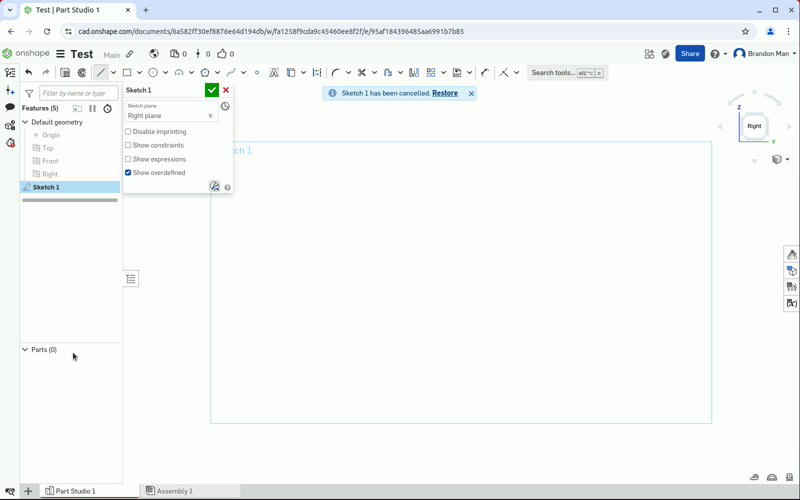
key_down(shift)
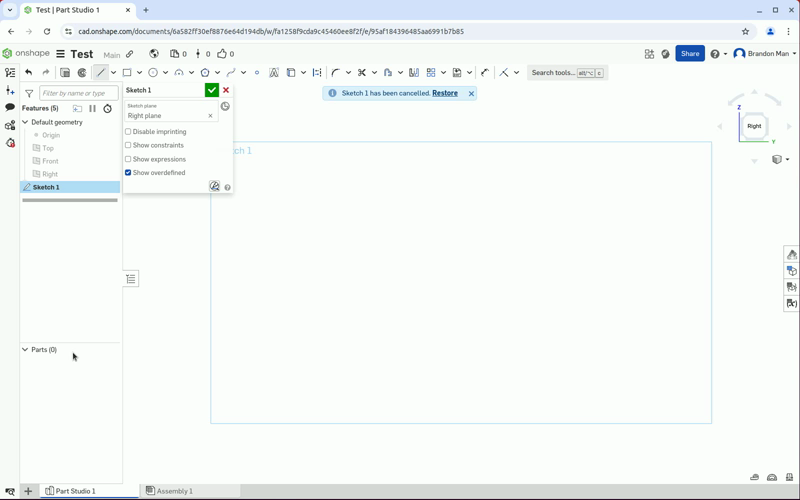
mouse_move(460, 282)
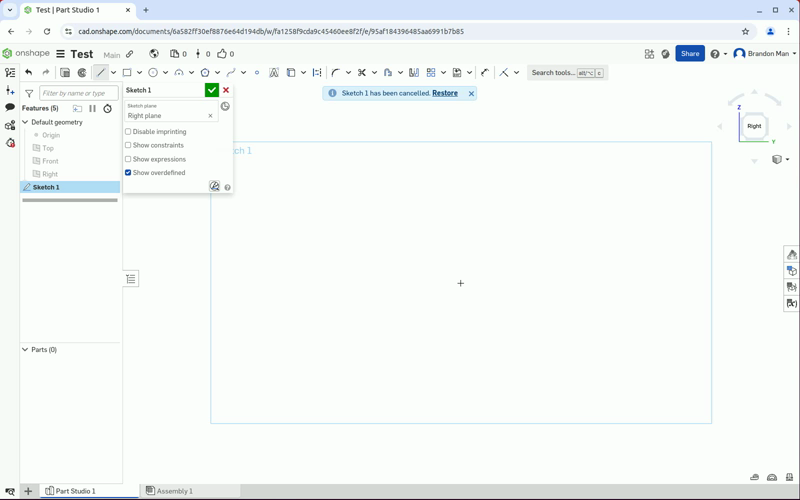
click(460, 282)
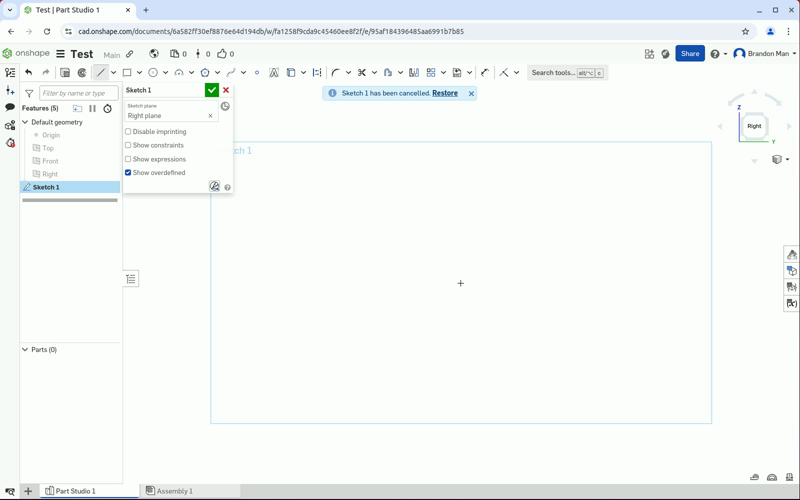
key_up(shift)
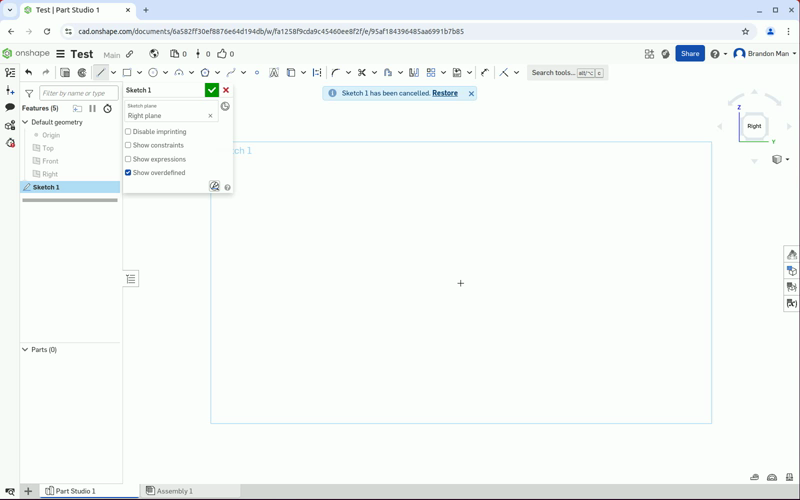
key_down(shift)
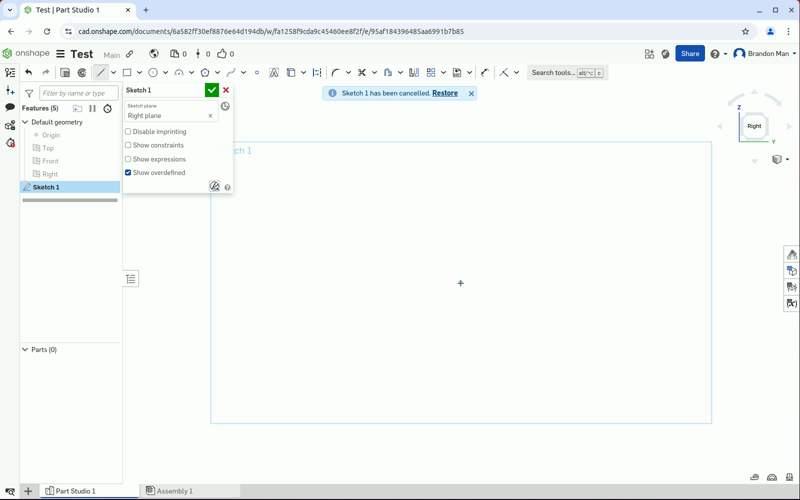
mouse_move(536, 282)
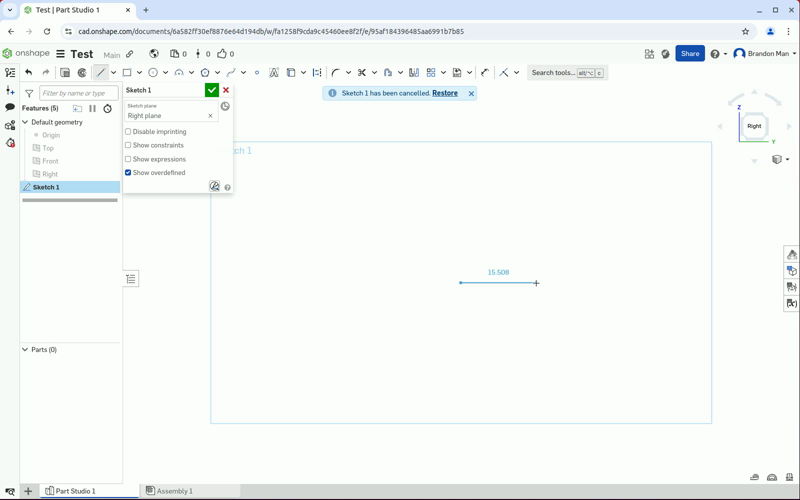
click(536, 282)
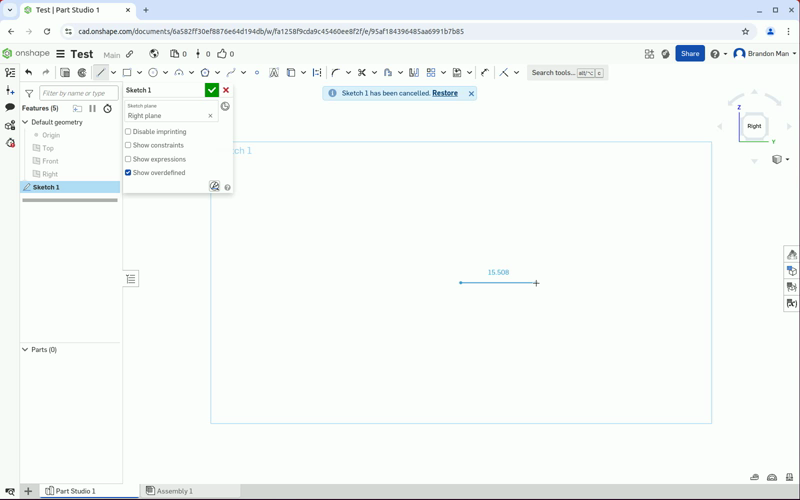
key_up(shift)
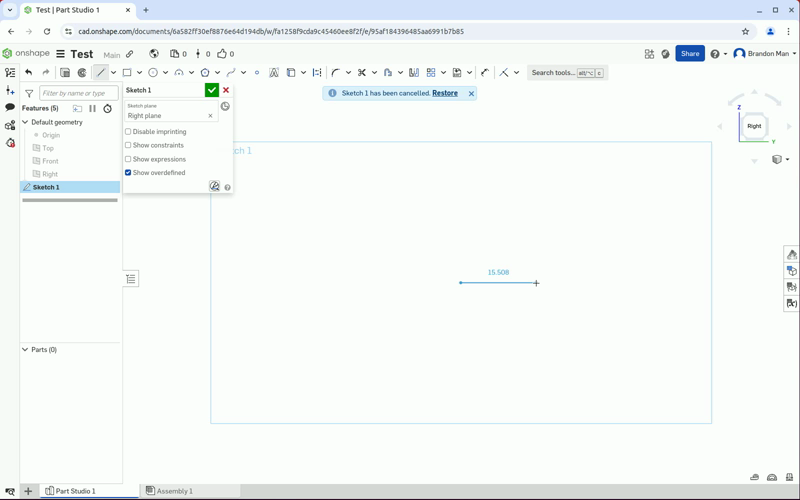
key_down(shift)
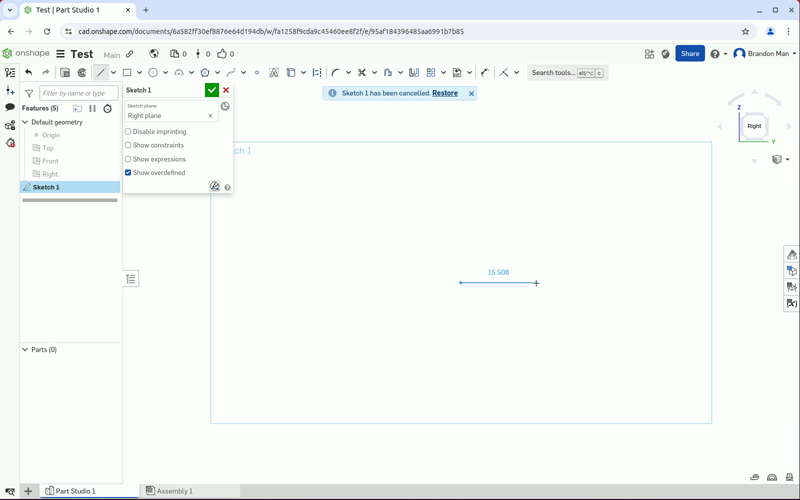
mouse_move(536, 207)
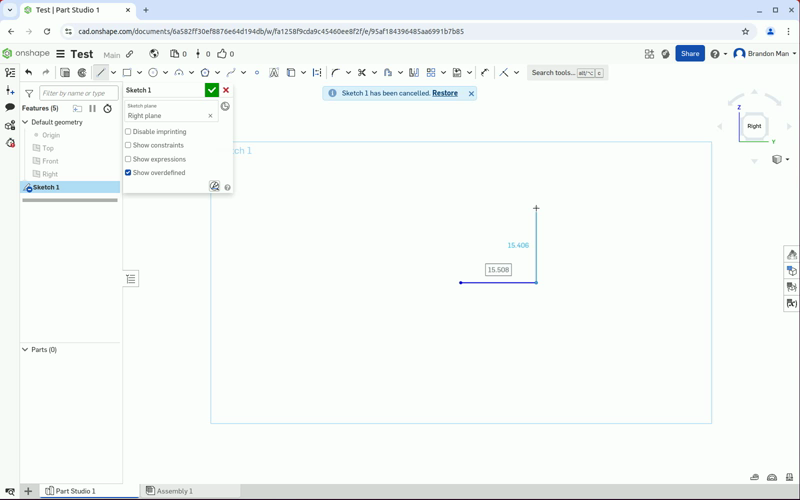
click(536, 207)
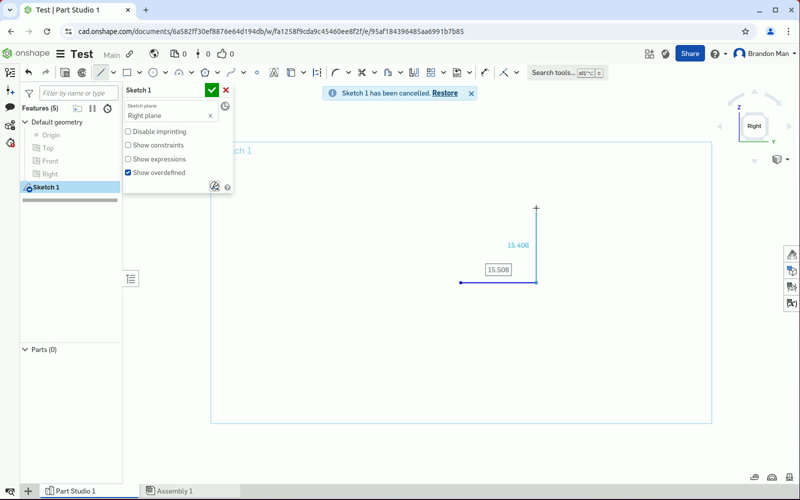
key_up(shift)
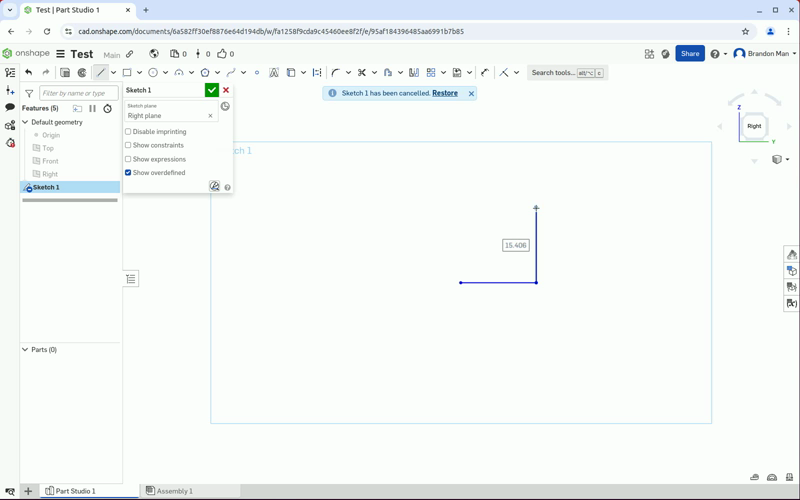
key_down(shift)
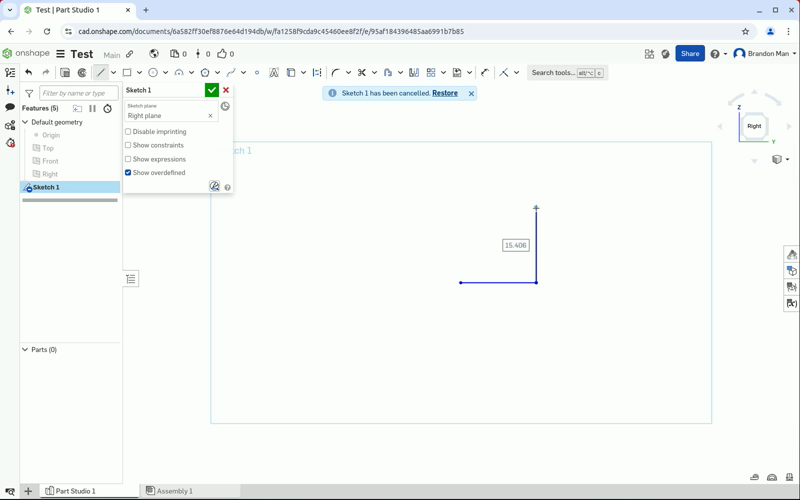
mouse_move(460, 207)
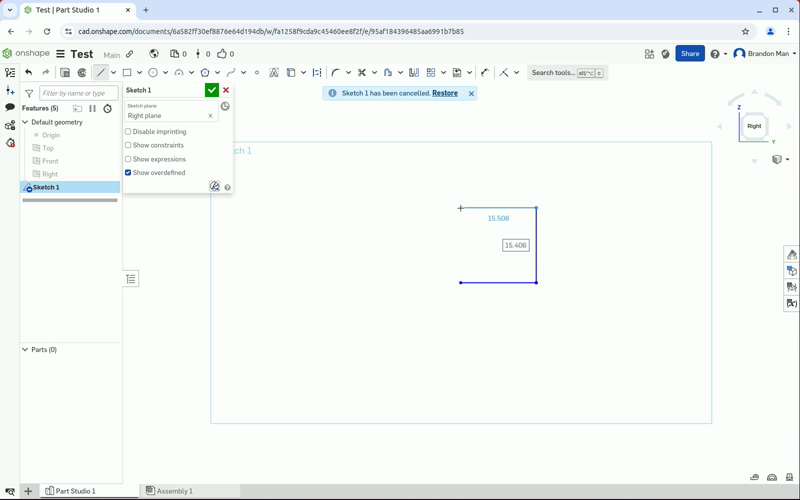
click(460, 207)
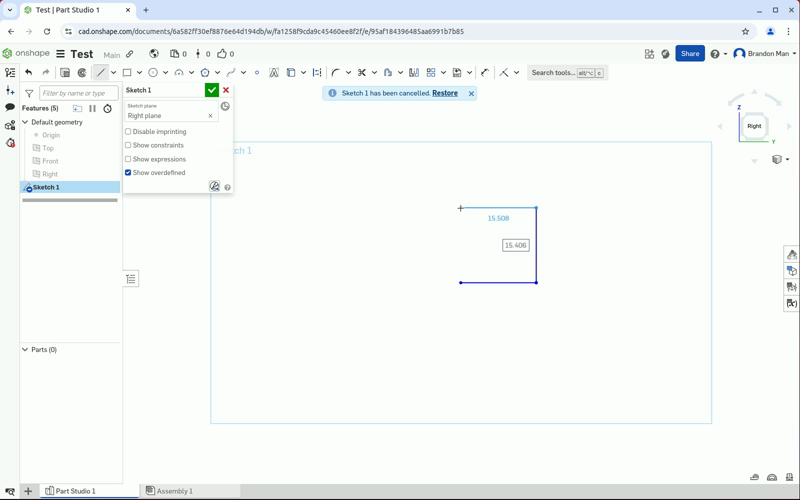
key_up(shift)
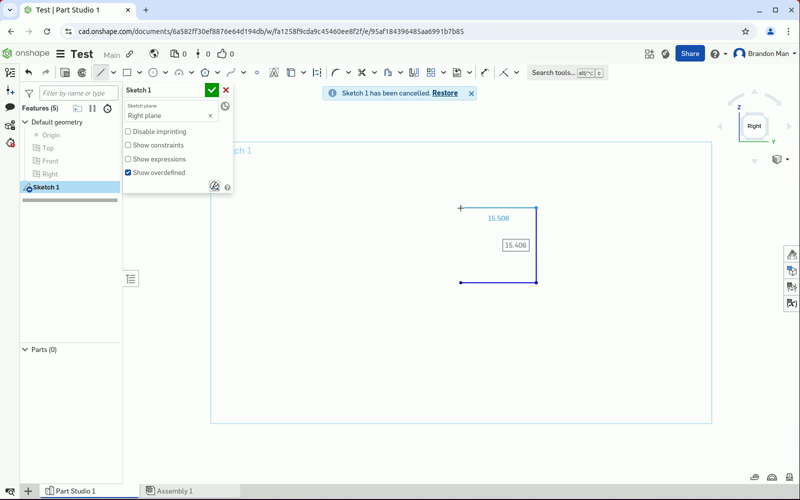
key_down(shift)
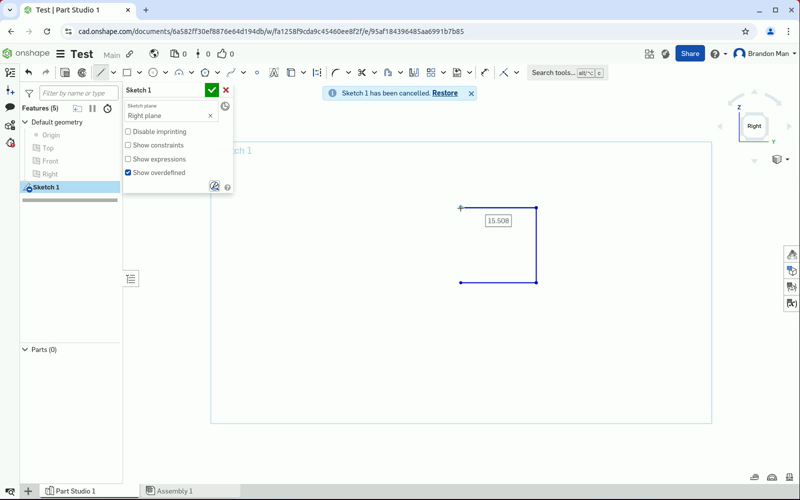
mouse_move(460, 282)
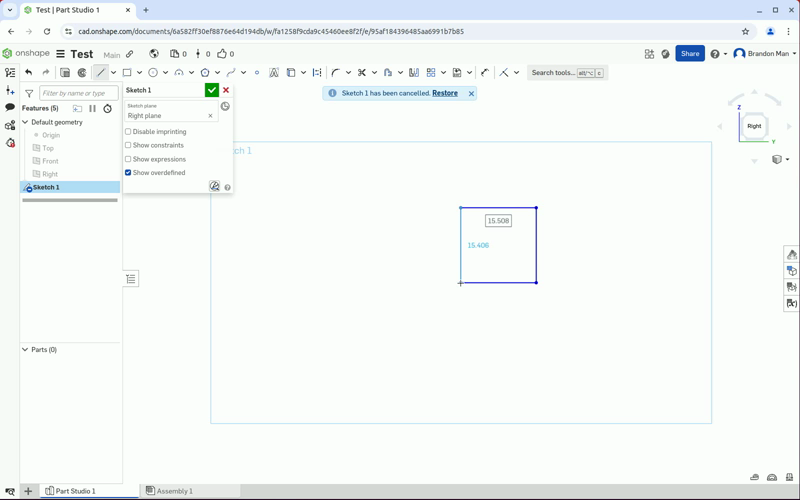
key_up(shift)
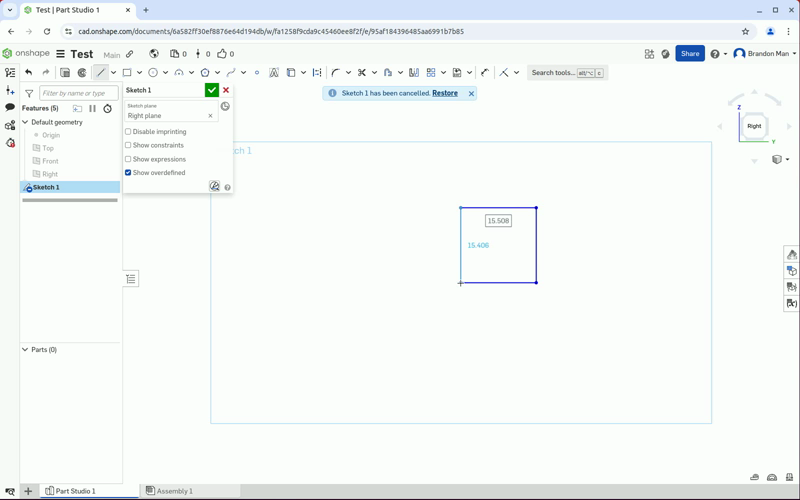
click(460, 282)
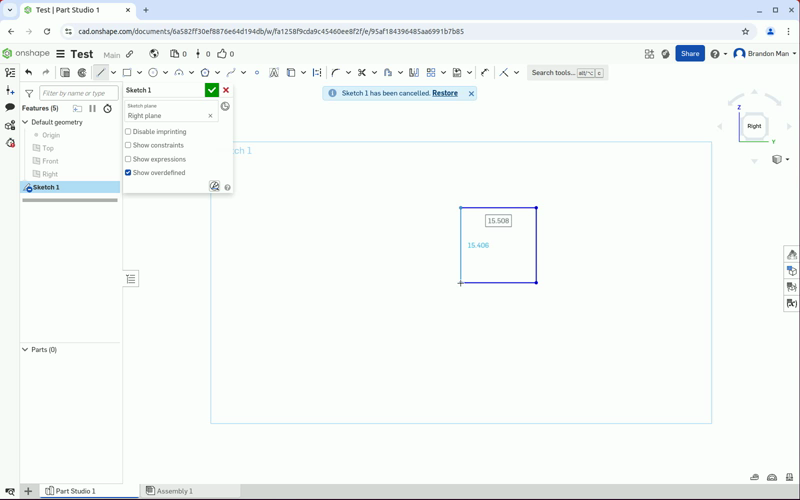
key(esc)
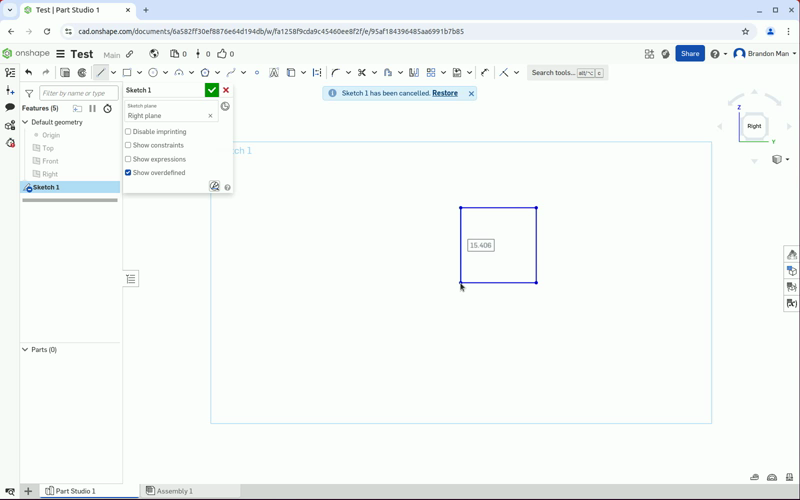
mouse_move(482, 251)
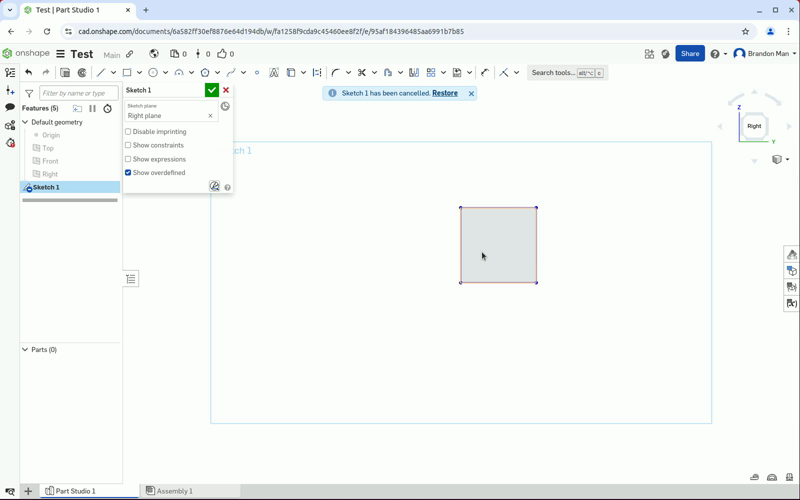
click(482, 251)
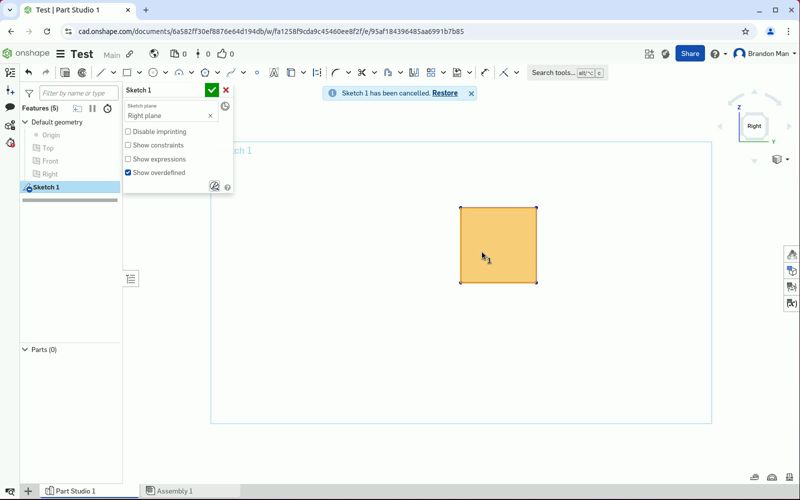
mouse_move(73, 352)
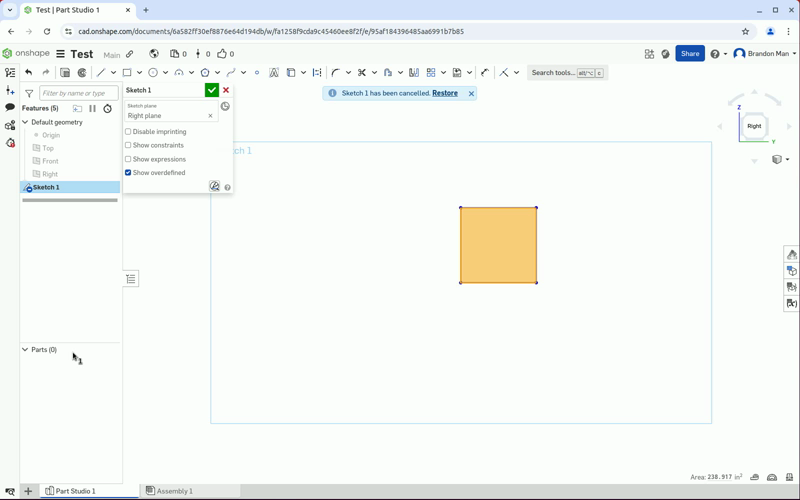
key(shift+y)
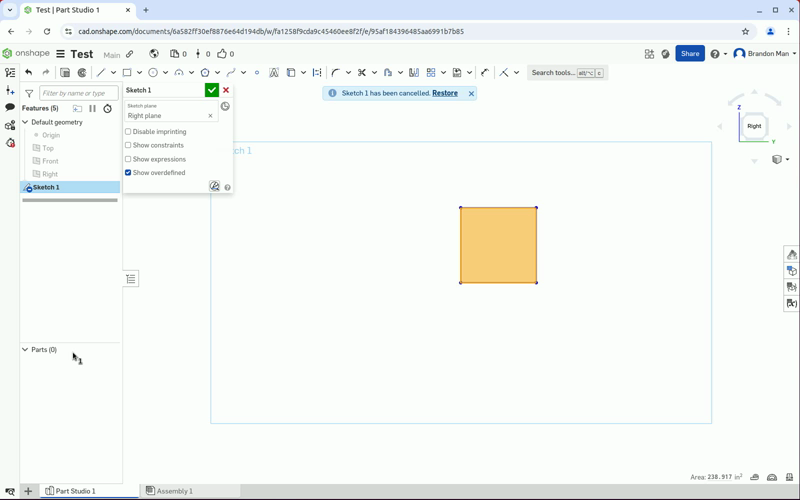
key(shift+e)
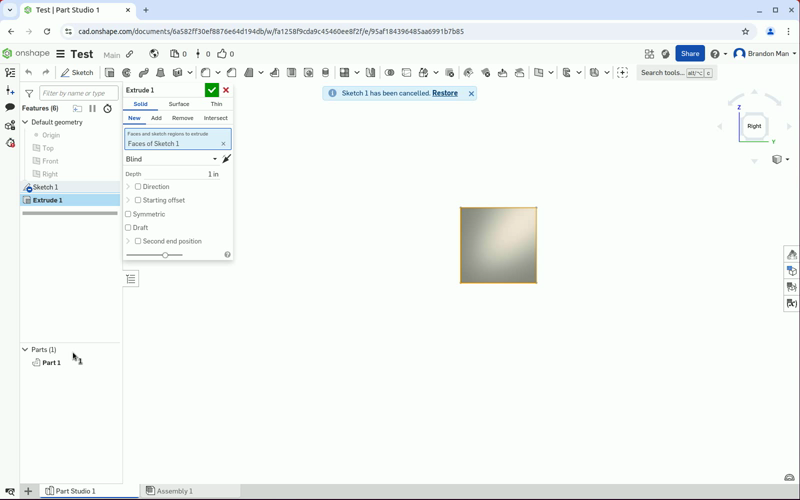
mouse_move(143, 106)
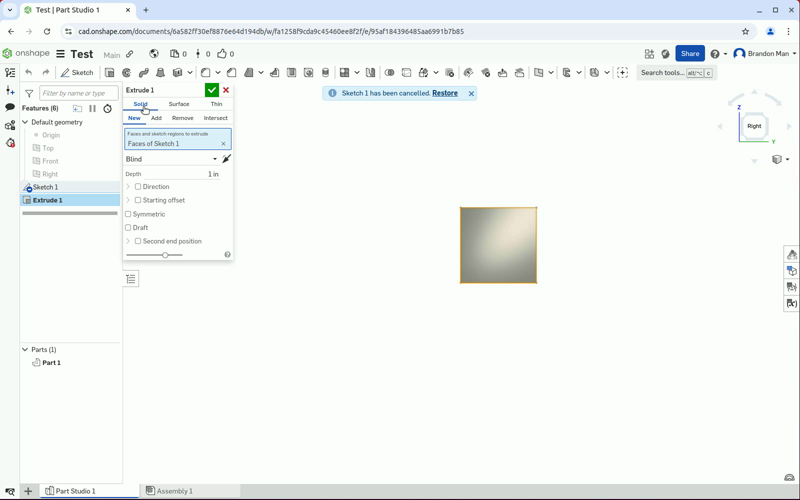
click(143, 106)
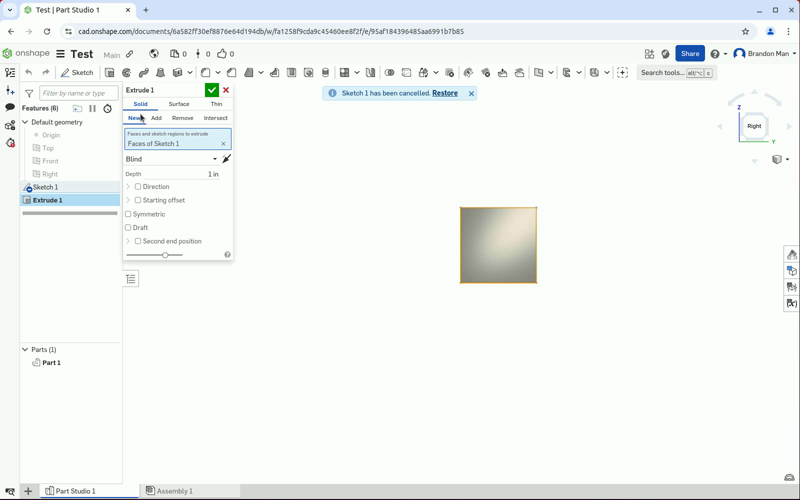
mouse_move(137, 120)
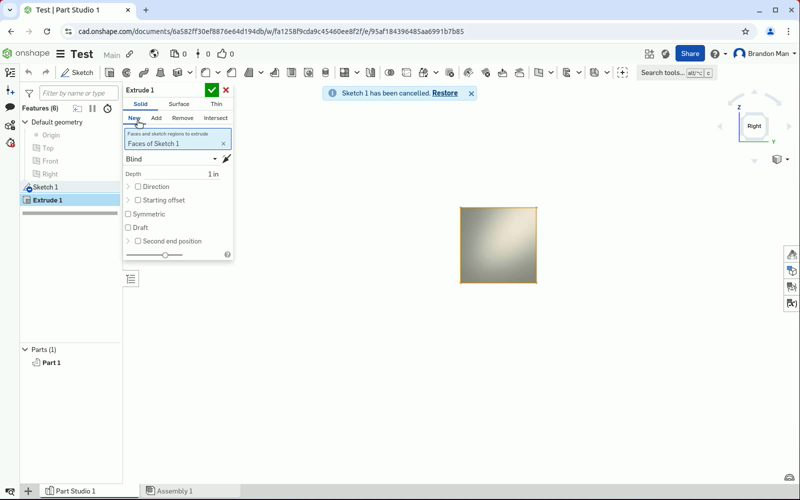
click(137, 120)
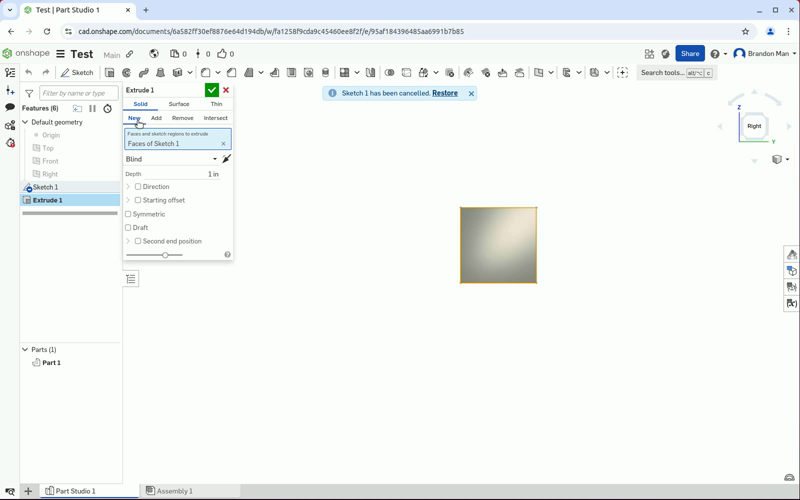
key(tab, 4)
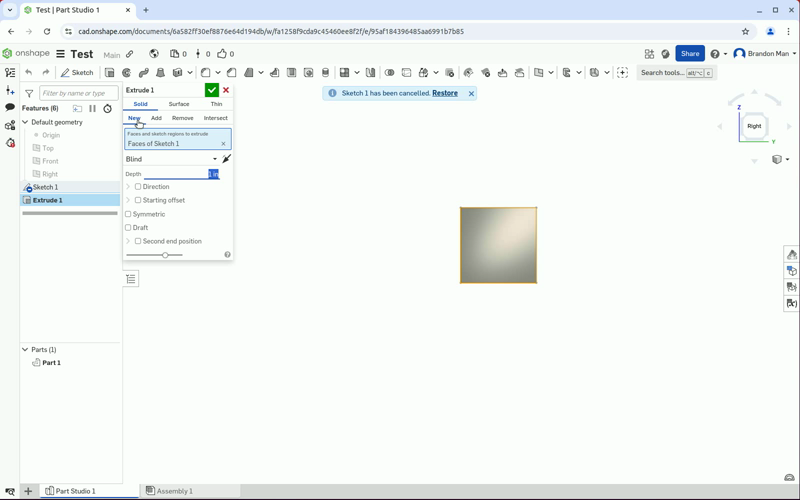
text(23.108)
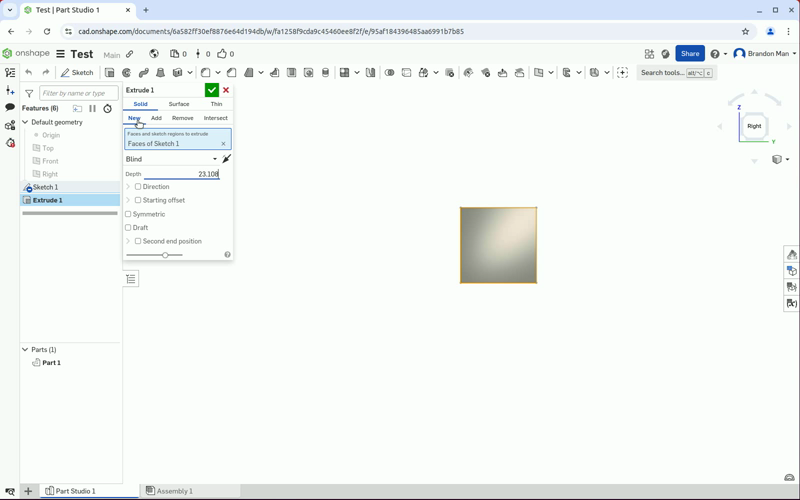
key(enter)
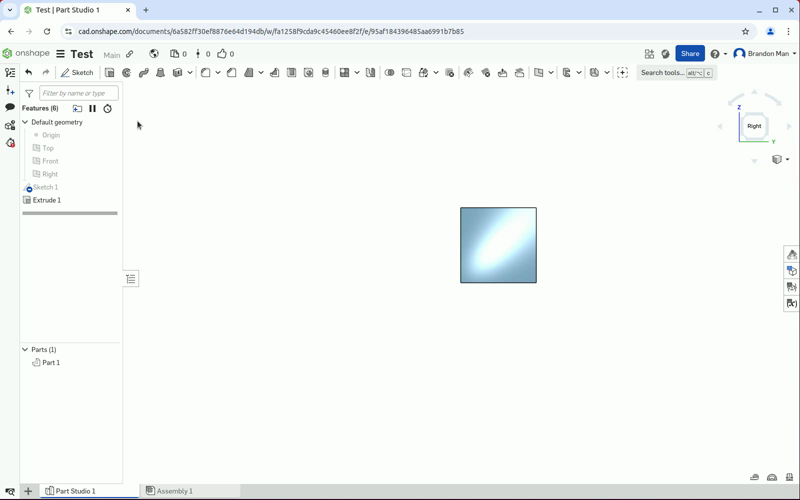
key(shift+h)
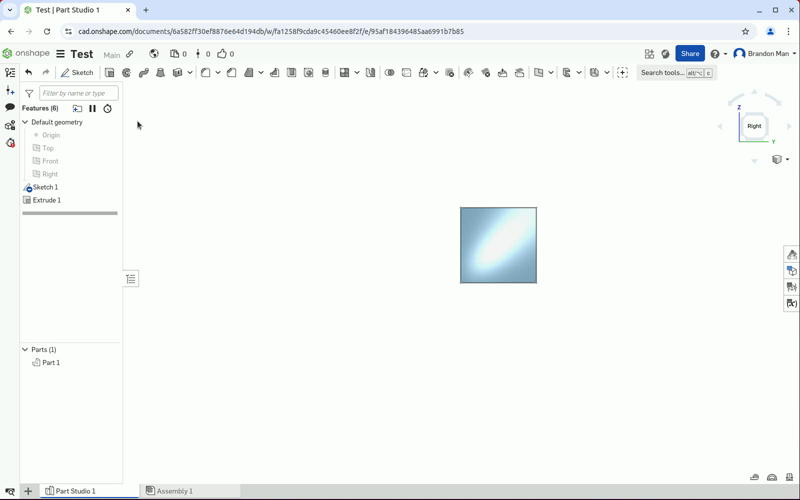
key(shift+h)
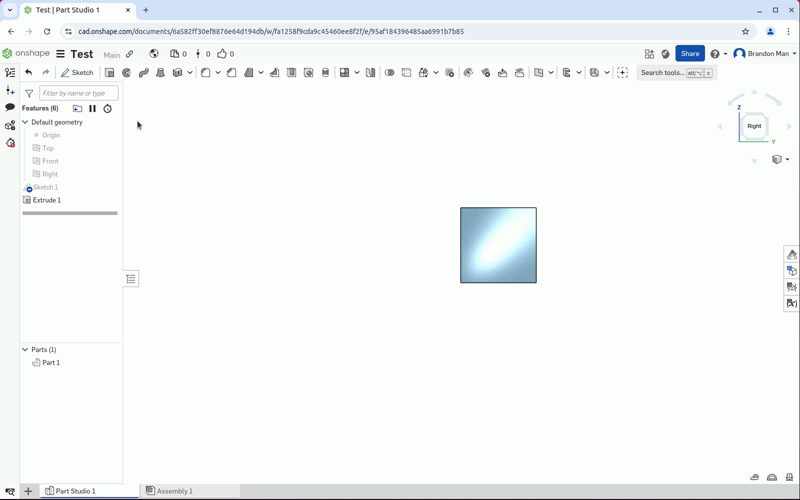
mouse_move(73, 189)
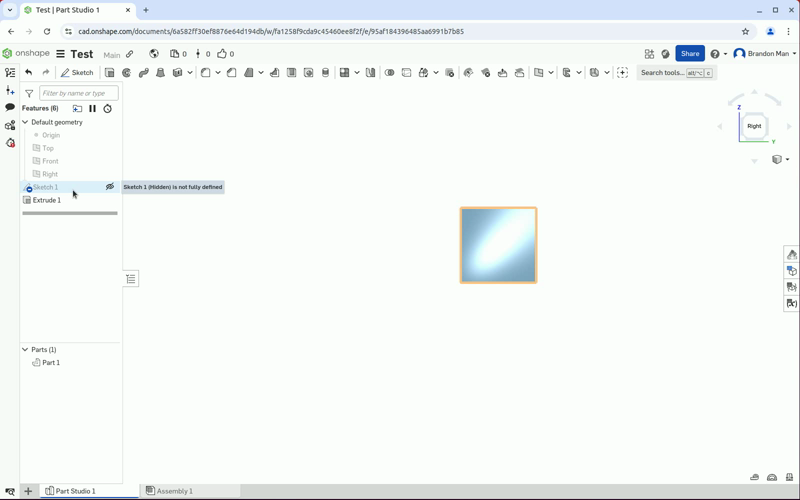
click(73, 189)
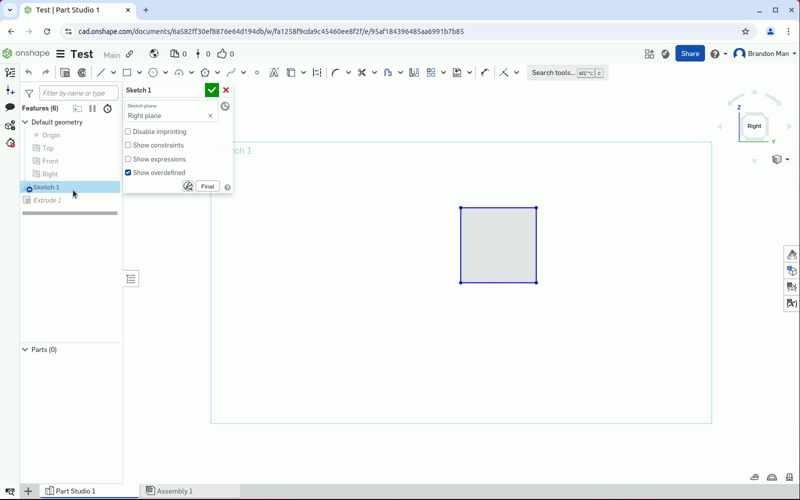
mouse_move(229, 92)
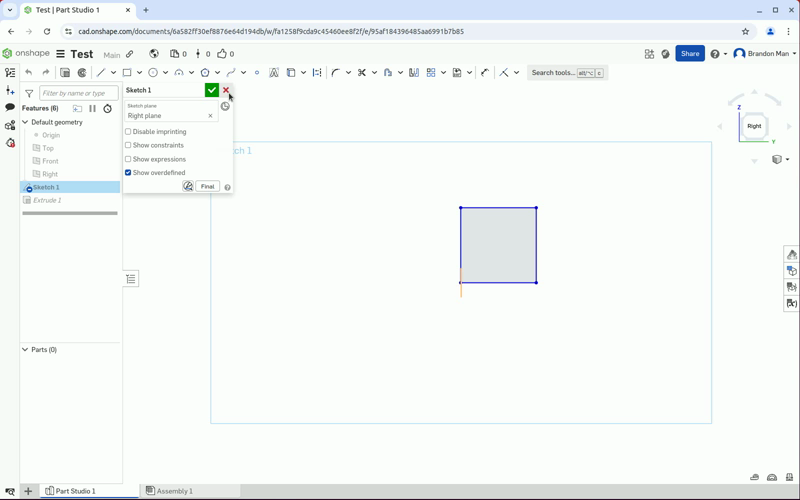
click(229, 92)
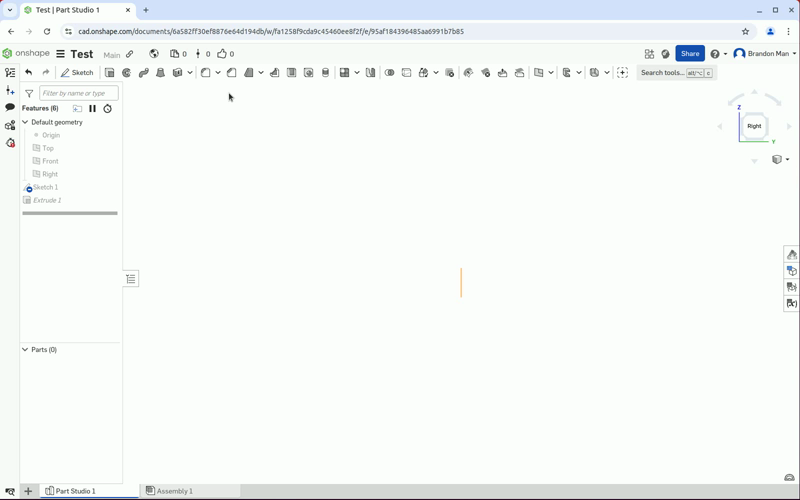
mouse_move(541, 75)
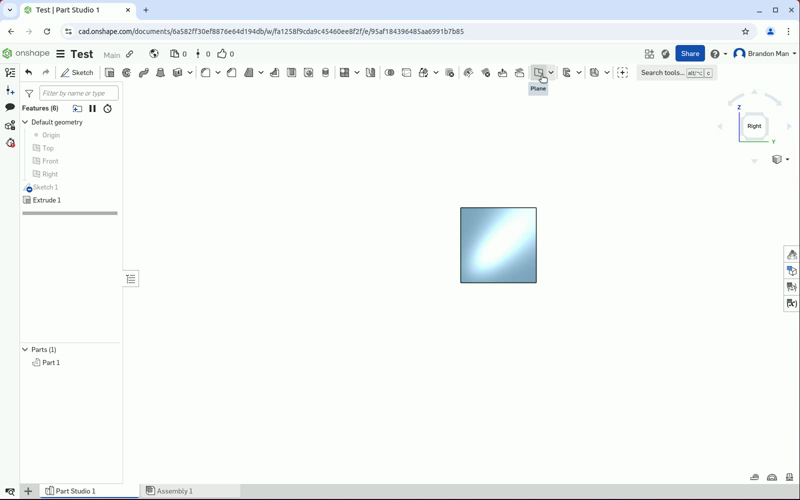
click(541, 75)
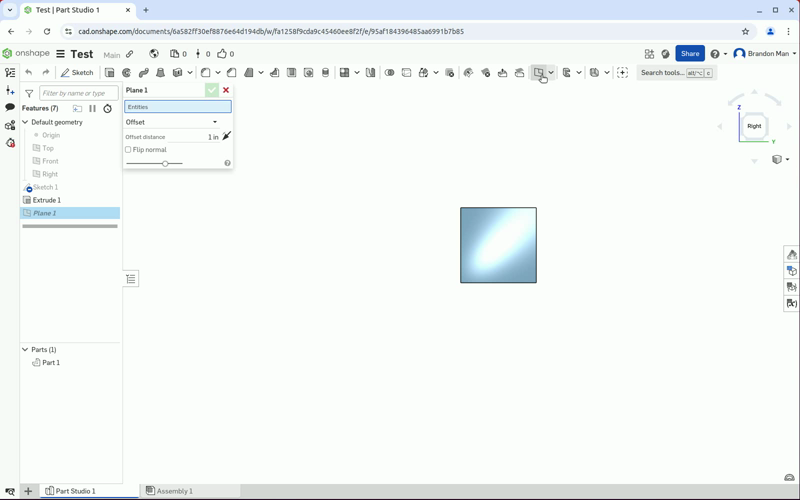
mouse_move(73, 176)
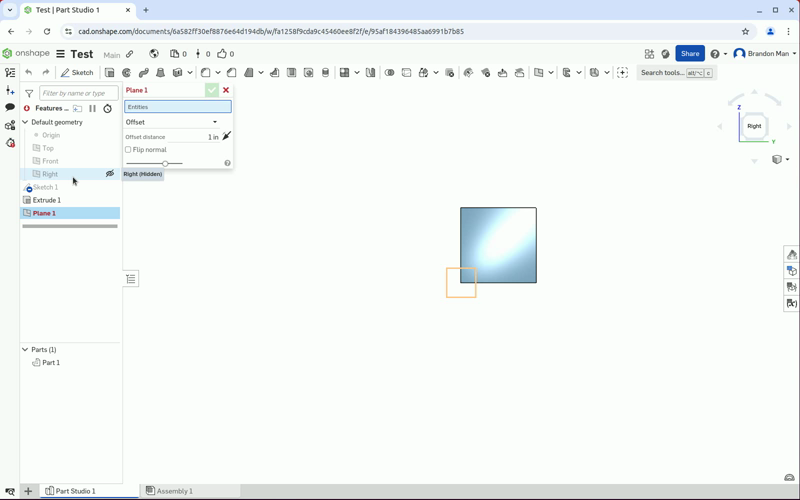
click(73, 176)
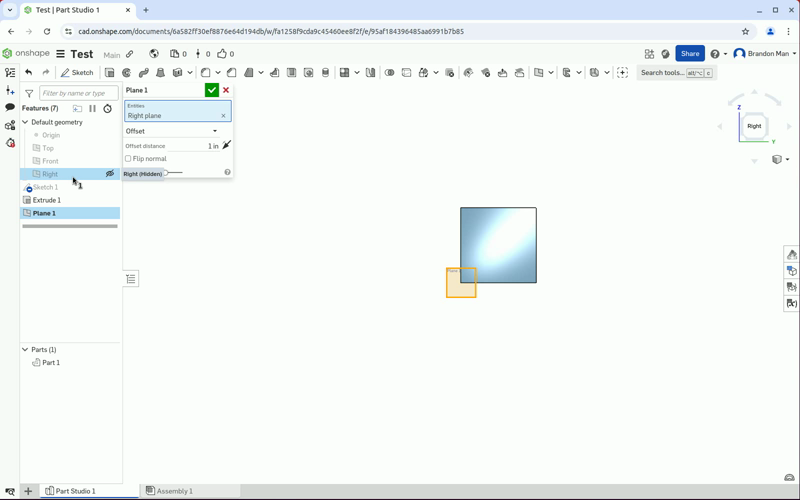
key(tab, 2)
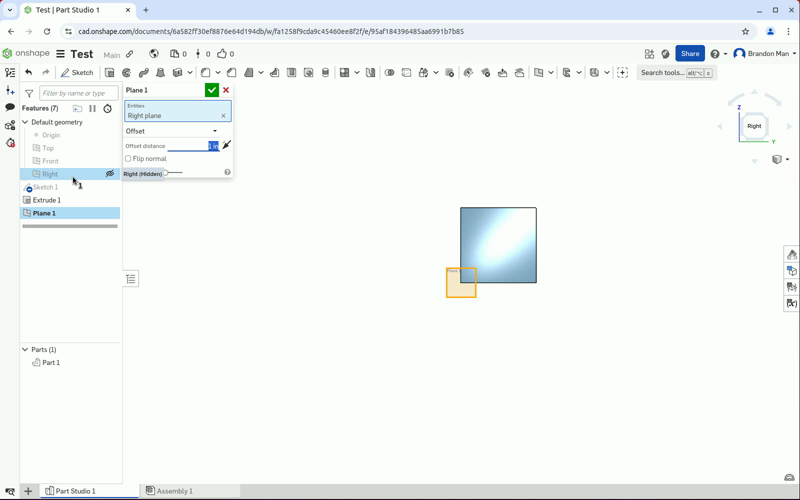
text(23.108)
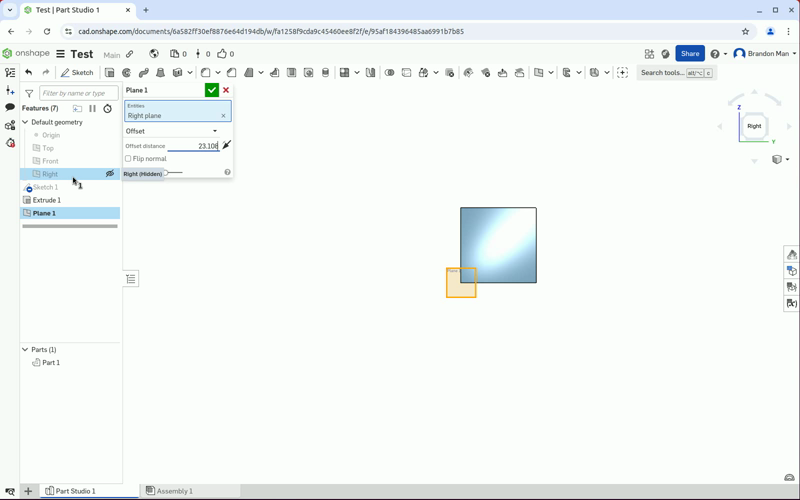
key(enter, 2)
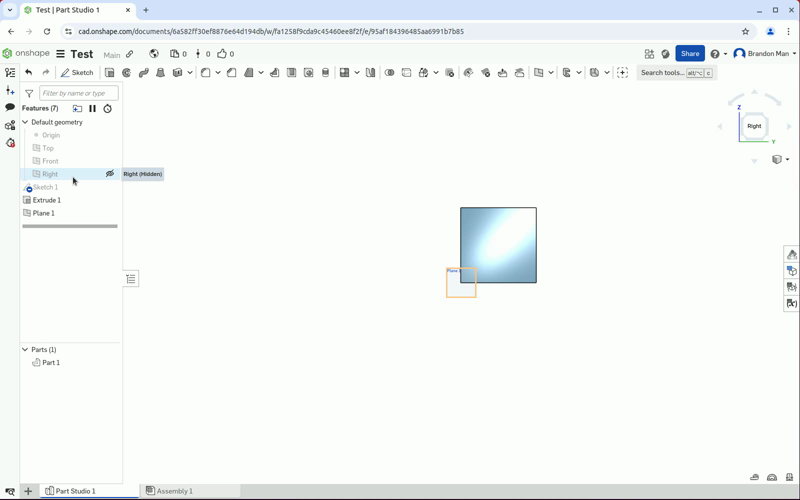
key(shift+s)
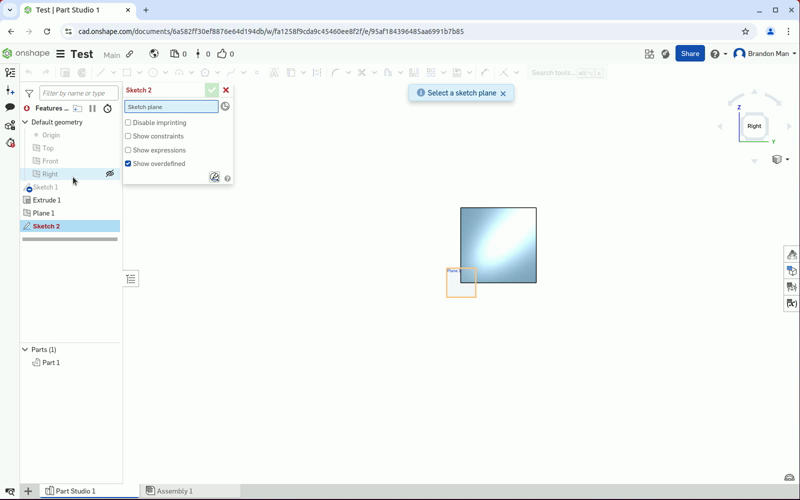
mouse_move(73, 215)
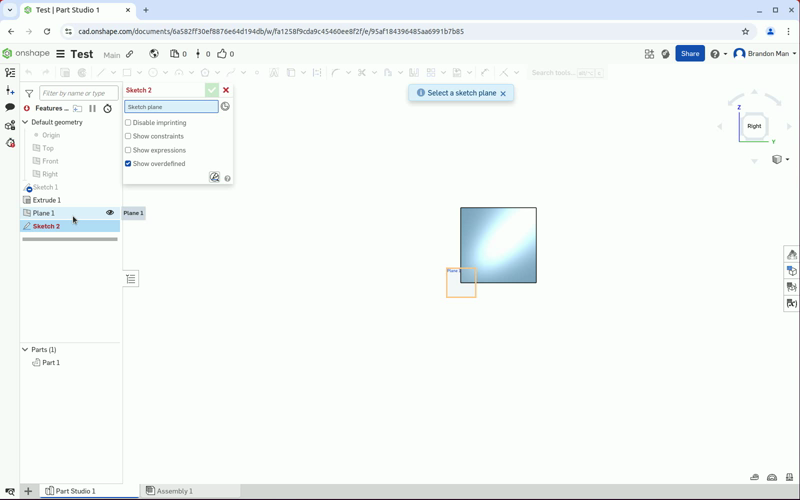
click(73, 215)
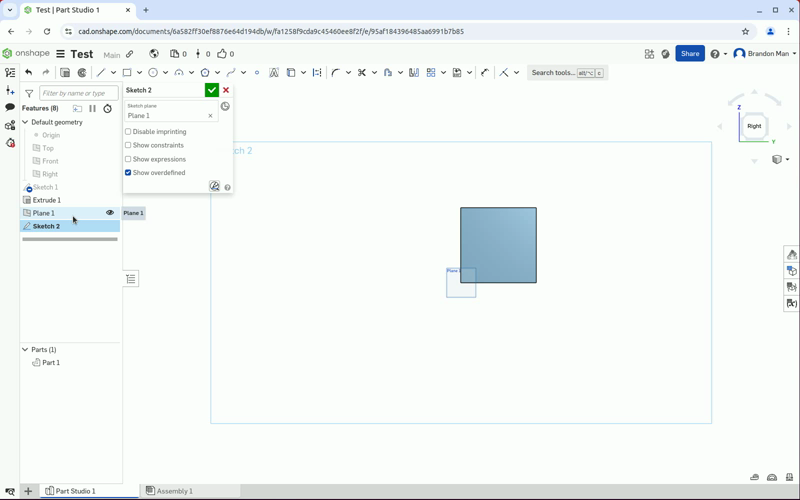
mouse_move(73, 352)
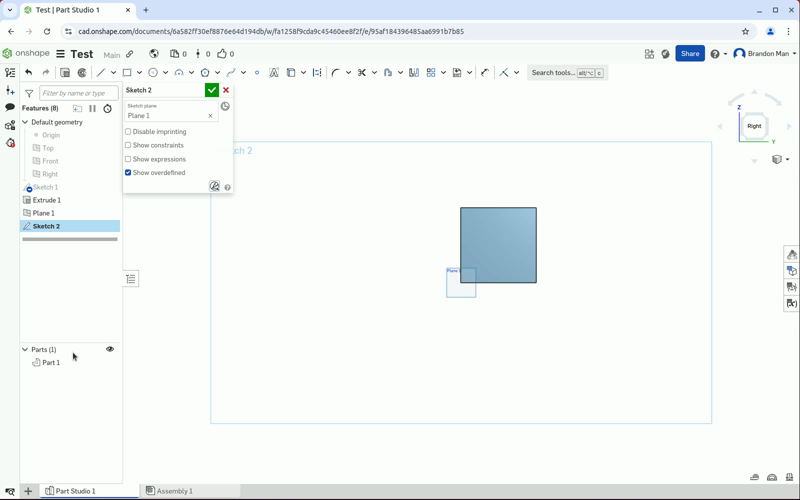
key(y)
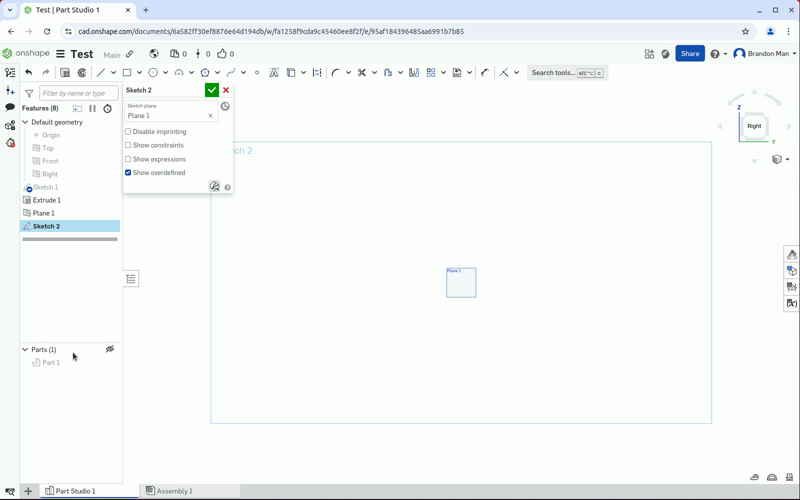
key(l)
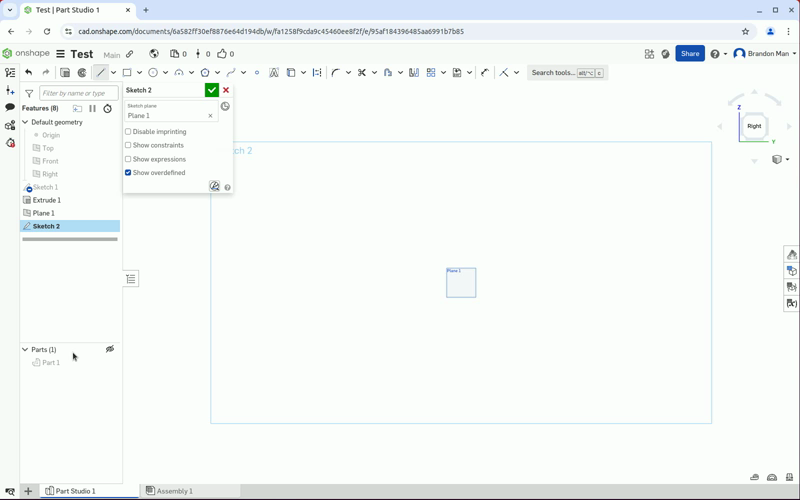
key_down(shift)
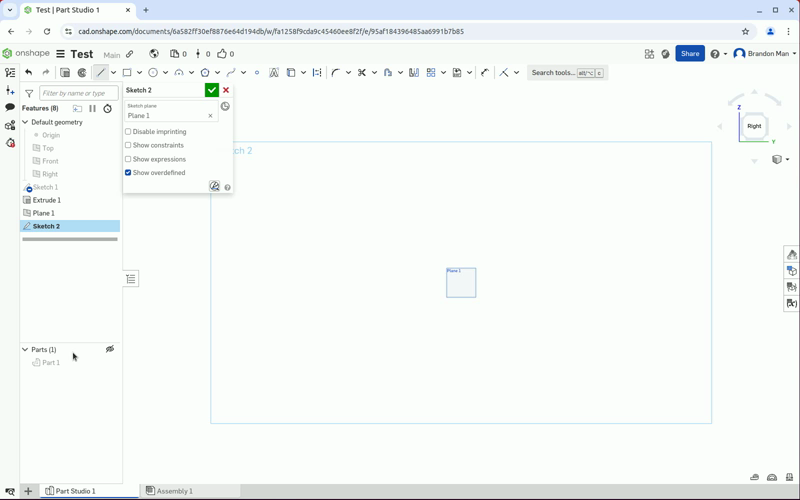
mouse_move(460, 264)
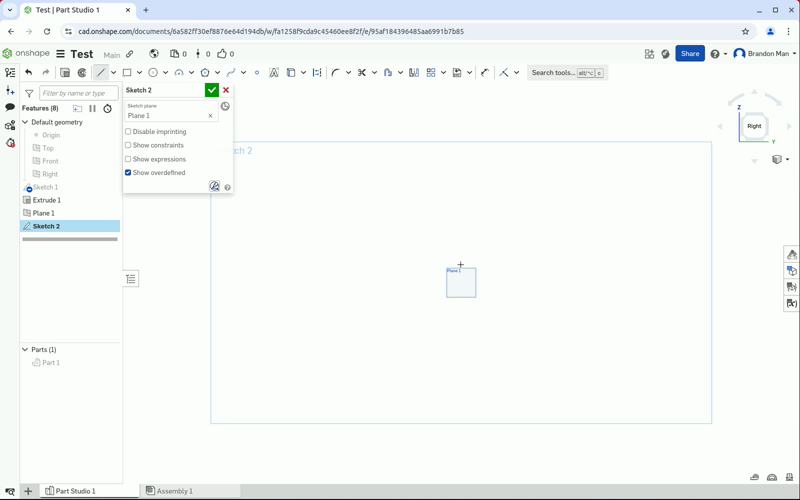
click(460, 264)
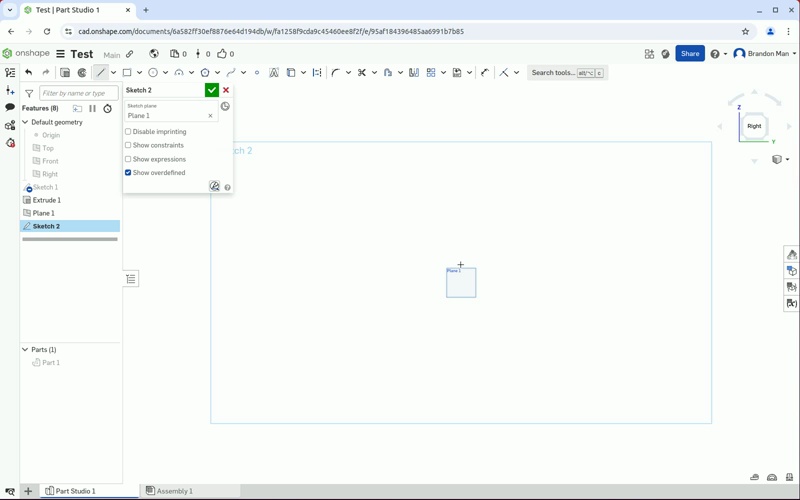
key_up(shift)
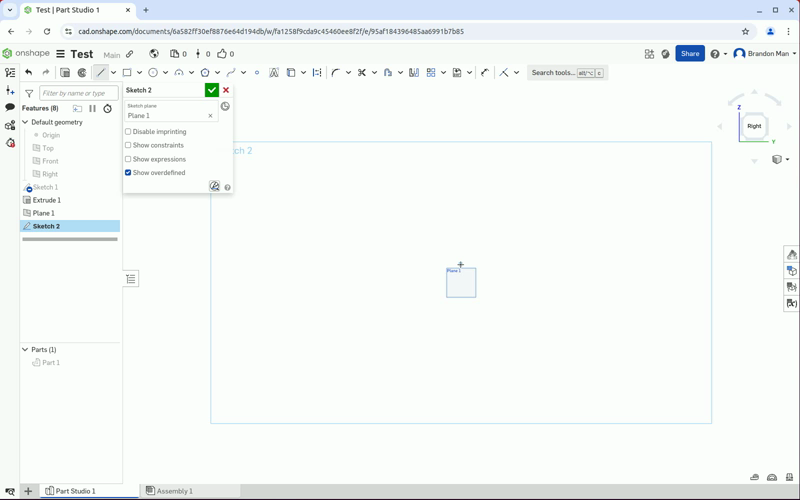
key_down(shift)
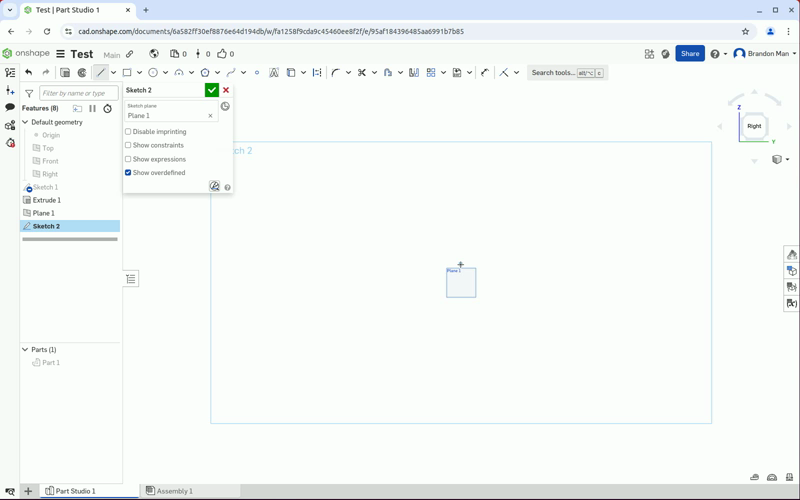
mouse_move(536, 226)
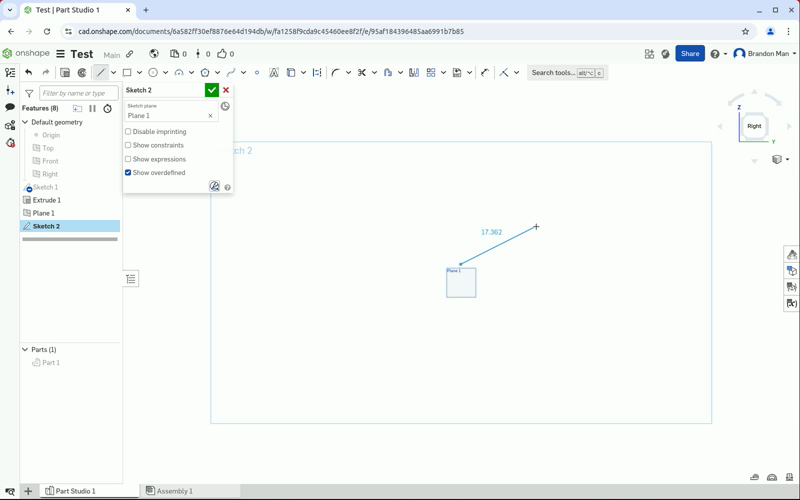
click(536, 226)
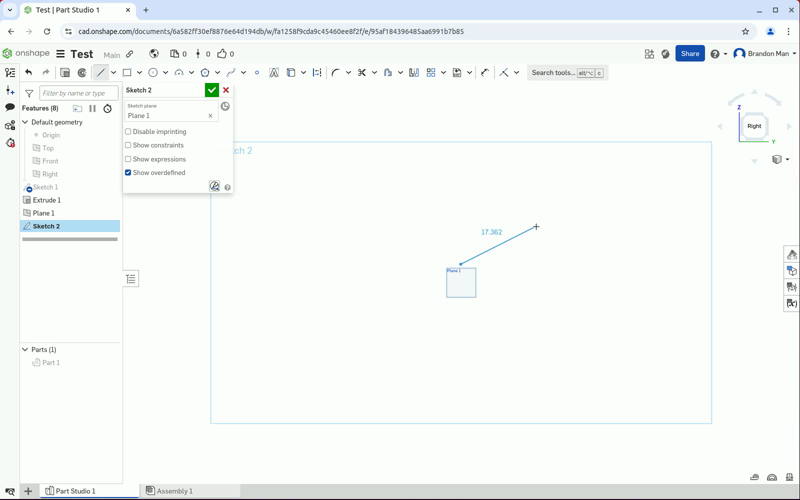
key_up(shift)
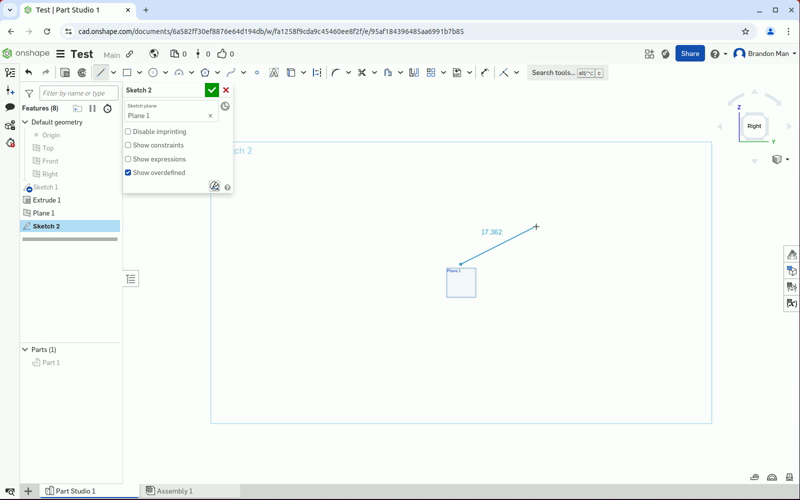
key_down(shift)
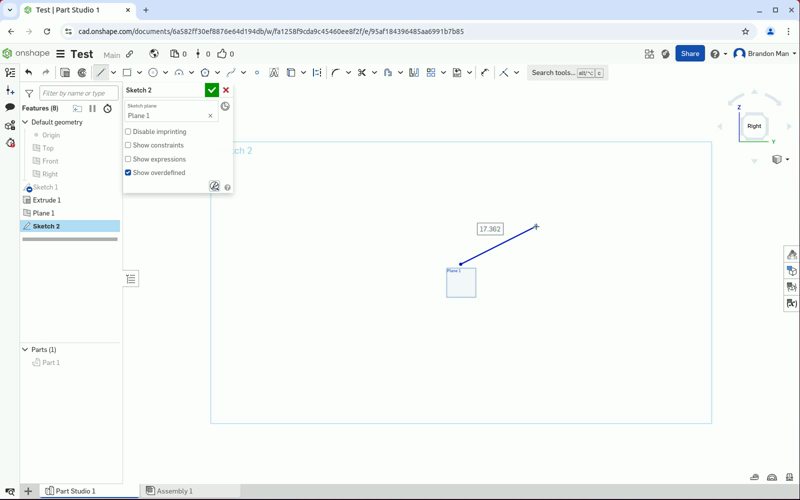
mouse_move(566, 226)
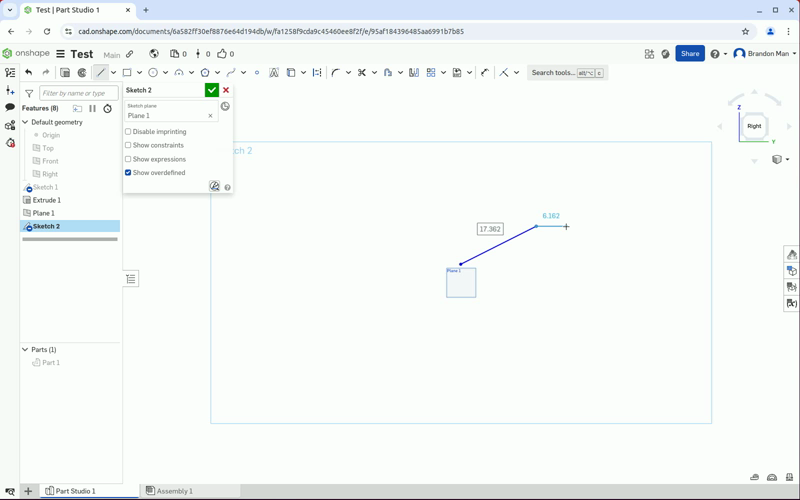
mouse_move(536, 207)
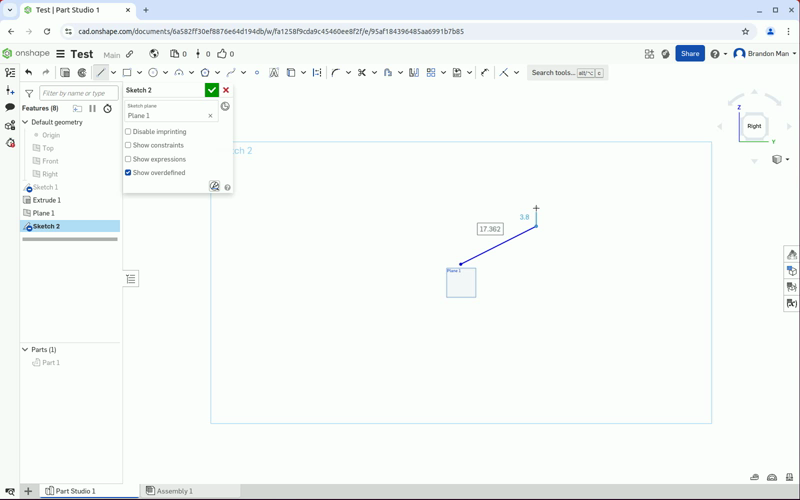
click(536, 207)
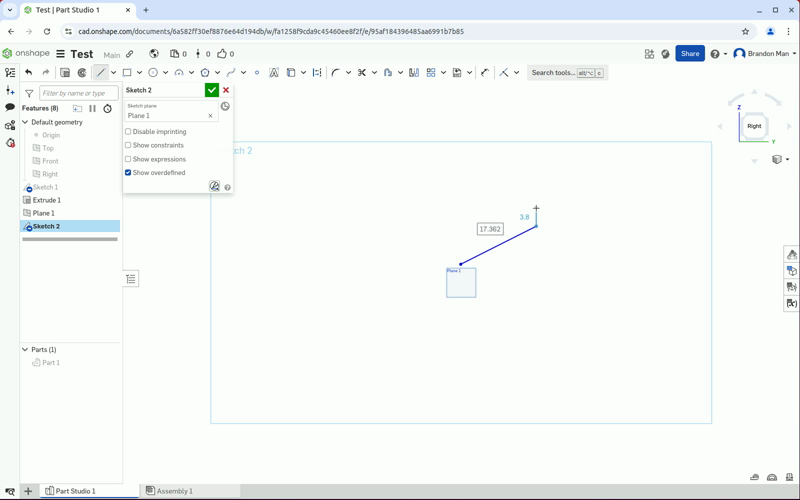
key_up(shift)
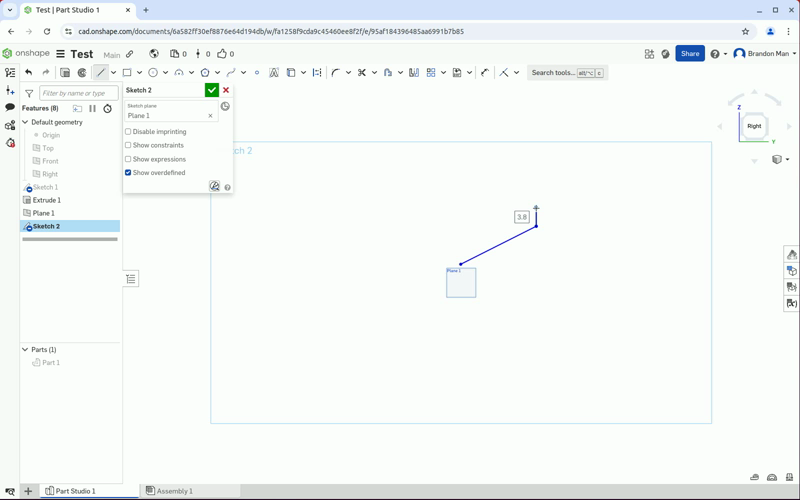
key_down(shift)
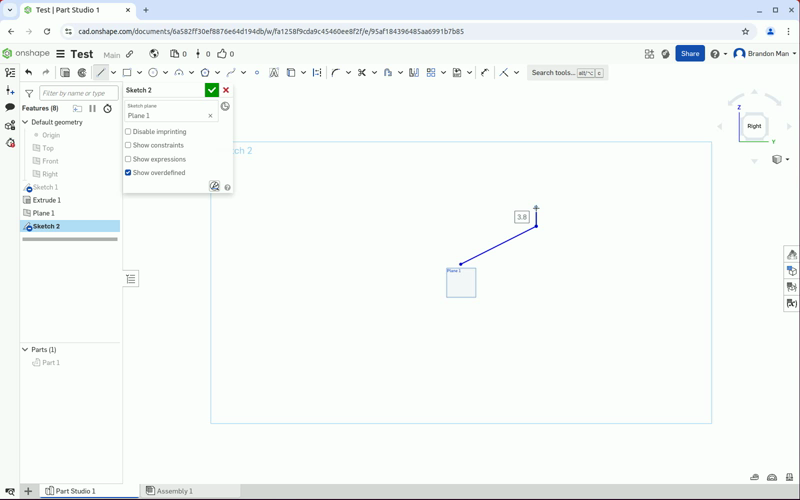
mouse_move(460, 207)
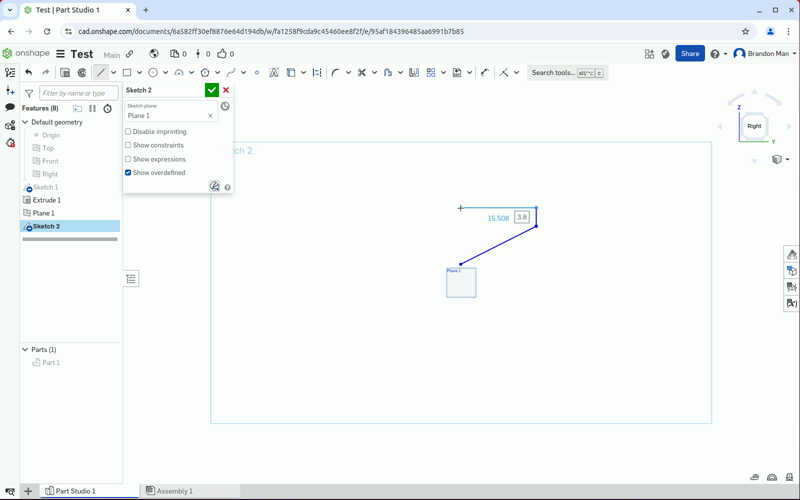
click(460, 207)
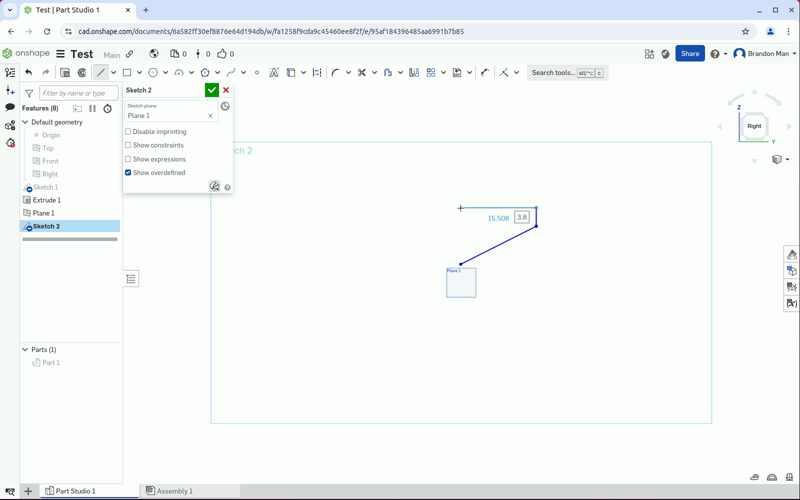
key_up(shift)
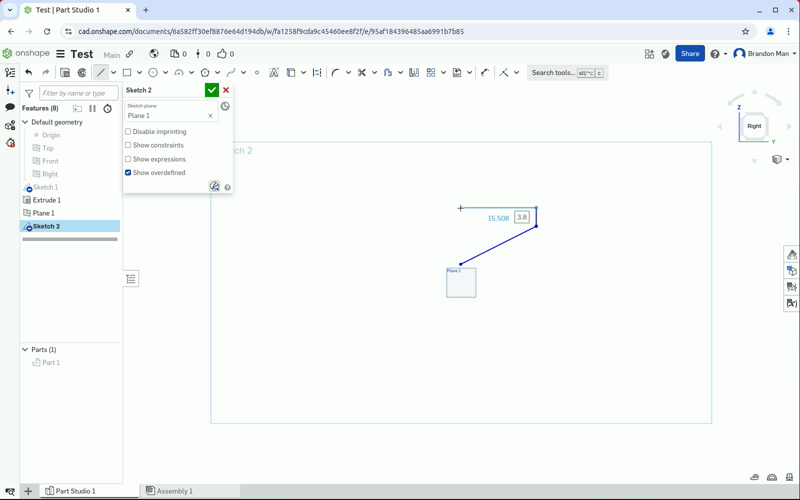
mouse_move(490, 207)
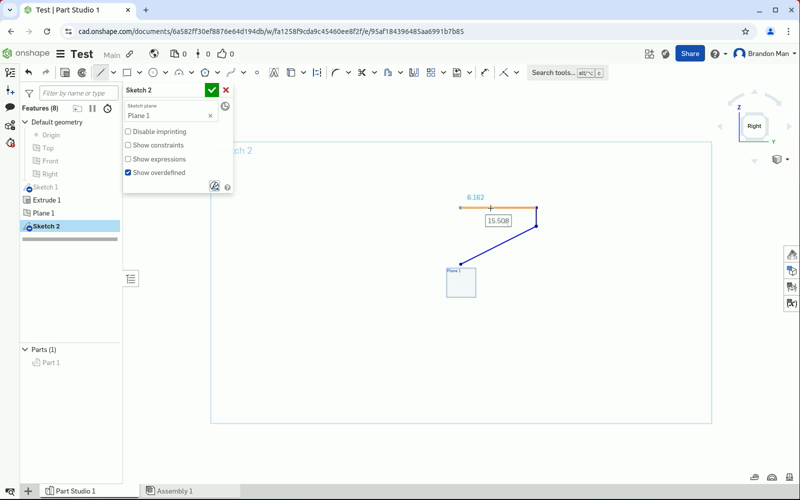
key_down(shift)
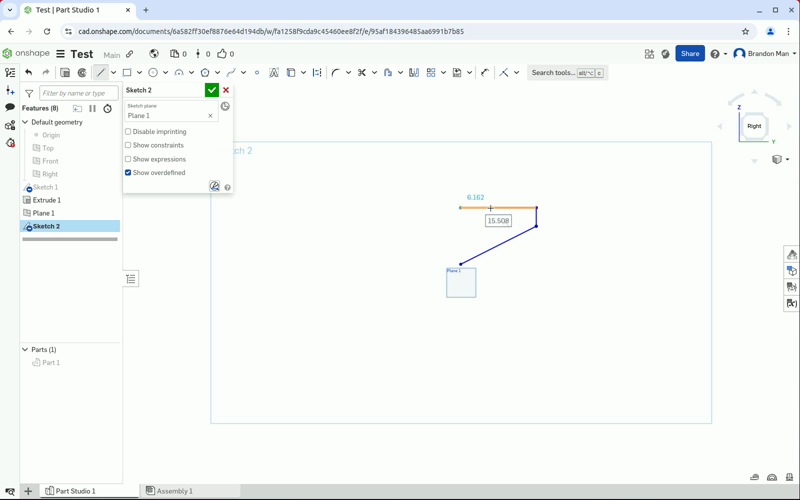
mouse_move(460, 264)
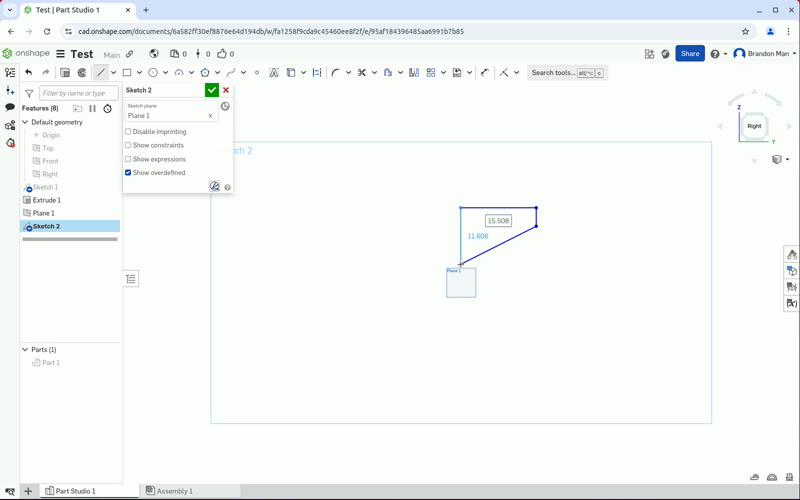
key_up(shift)
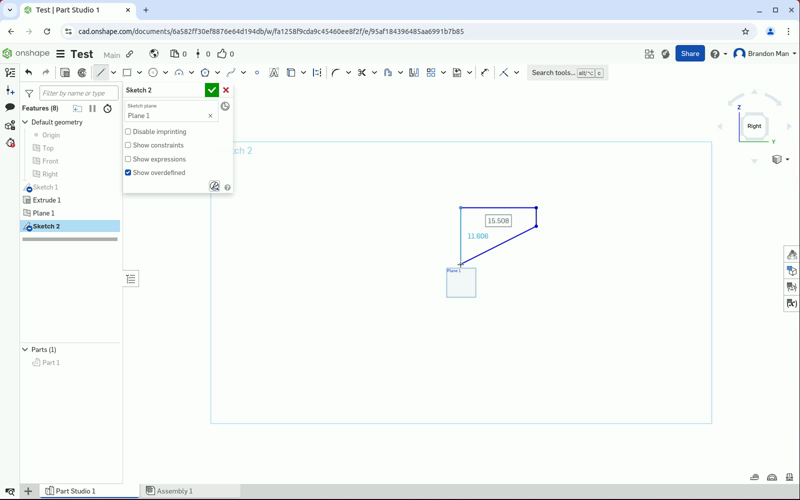
click(460, 264)
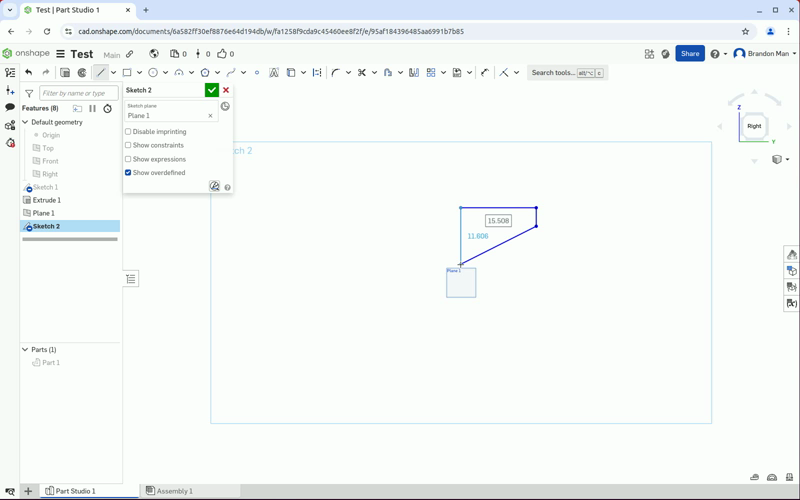
key(esc)
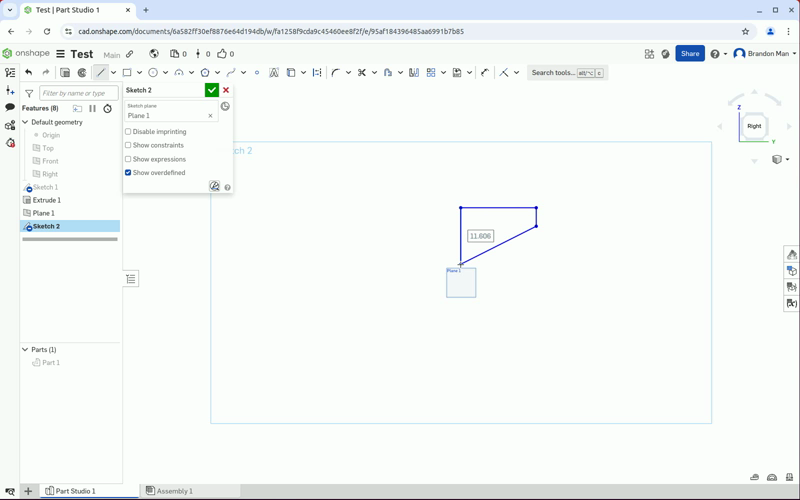
mouse_move(522, 215)
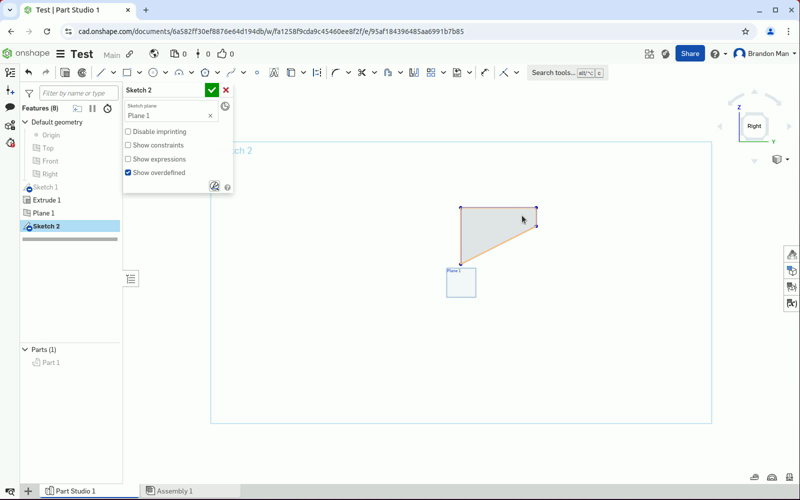
click(522, 215)
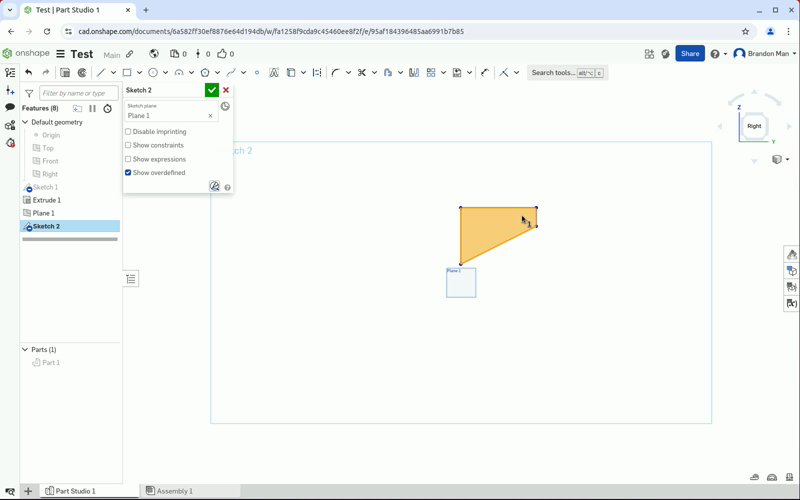
mouse_move(73, 352)
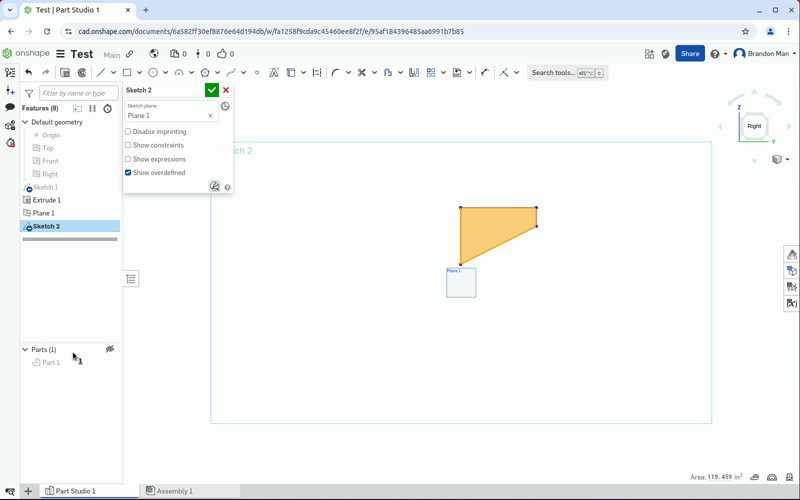
key(shift+y)
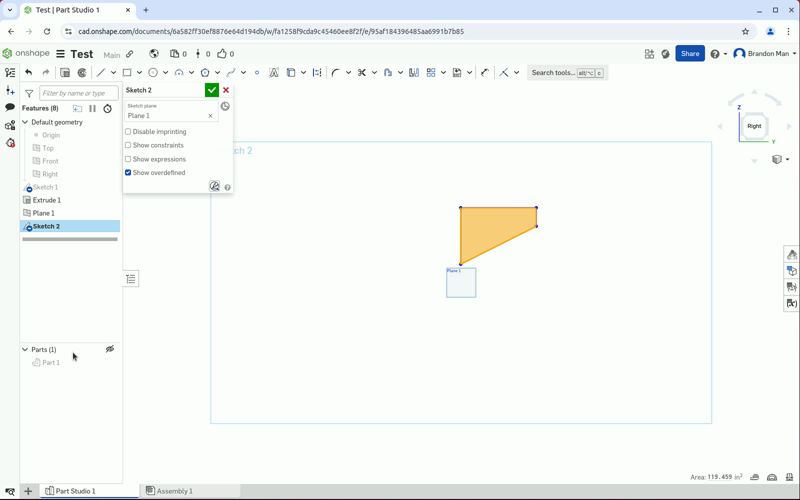
key(shift+e)
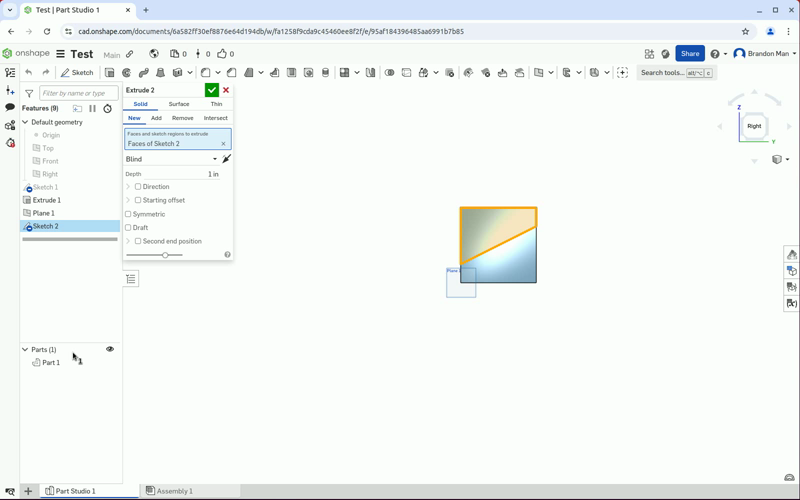
mouse_move(143, 106)
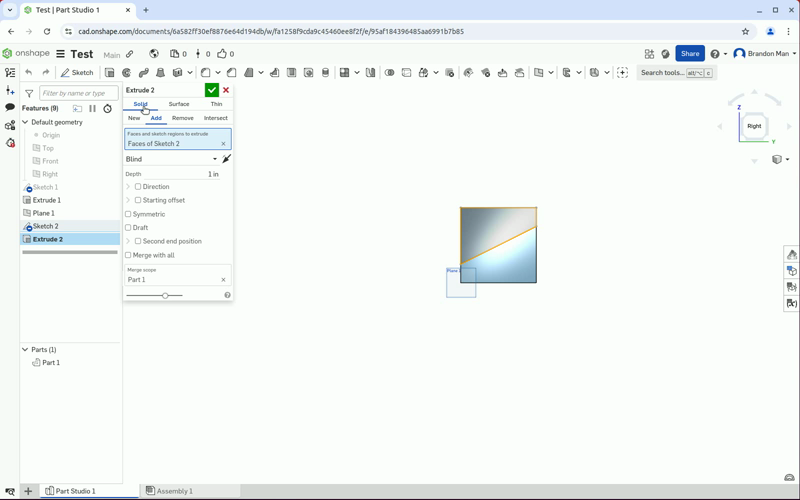
click(143, 106)
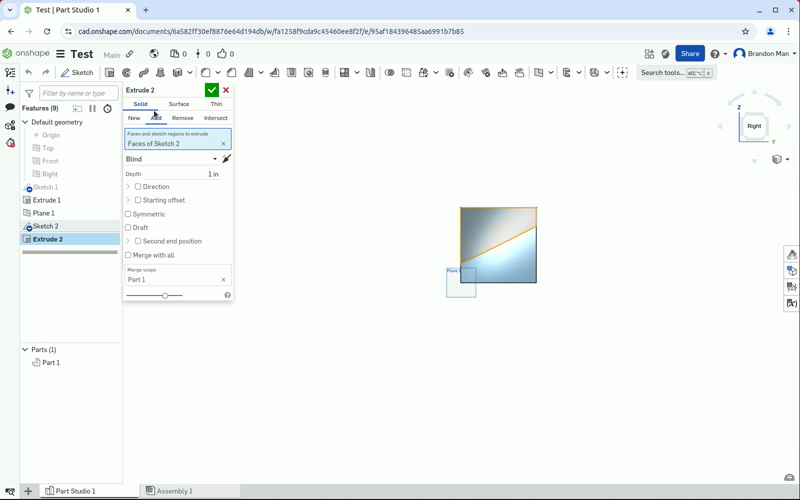
mouse_move(186, 120)
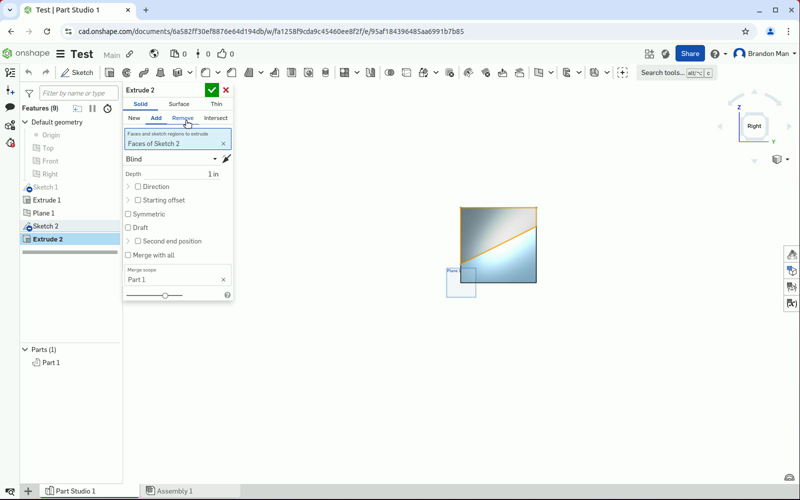
click(186, 120)
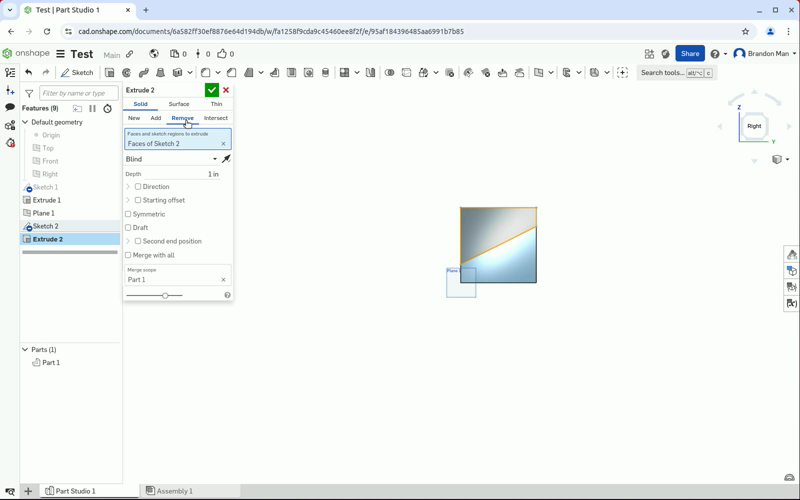
key(tab, 4)
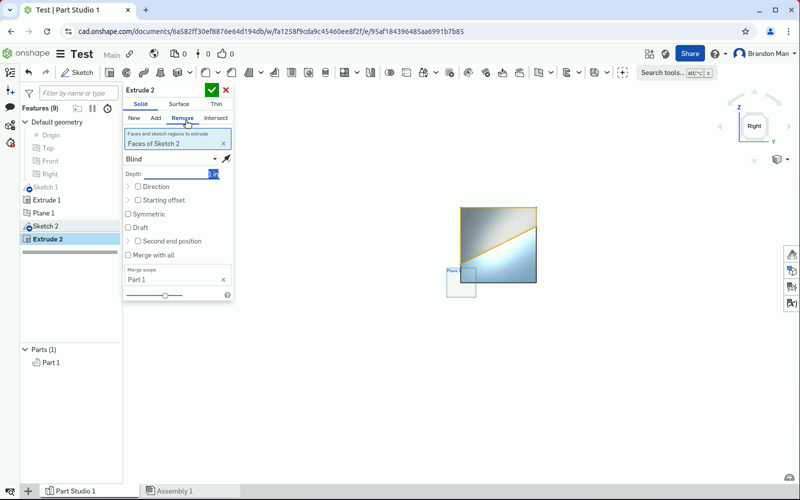
text(19.257)
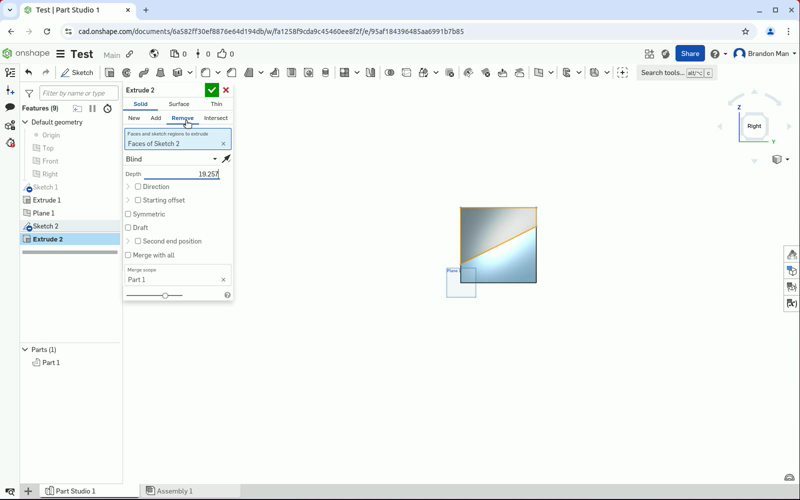
key(tab, 3)
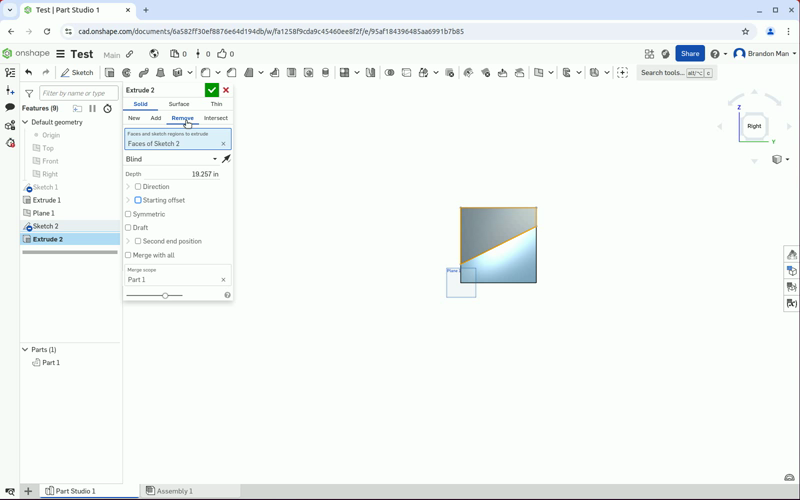
key(tab, 2)
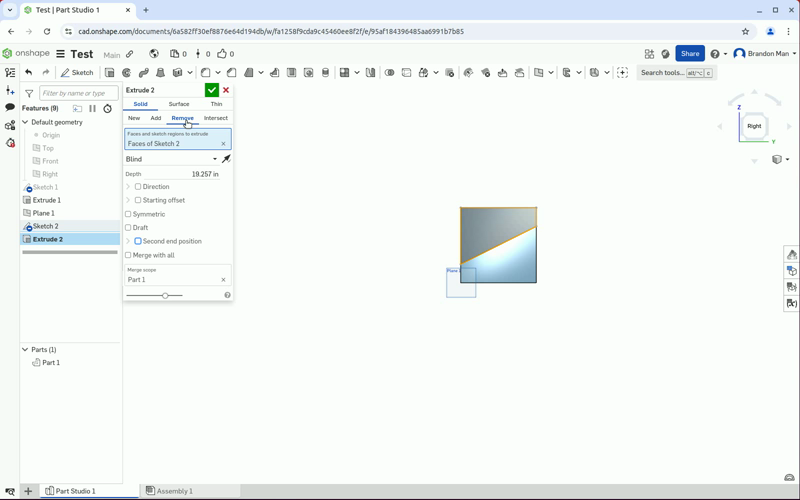
key(space)
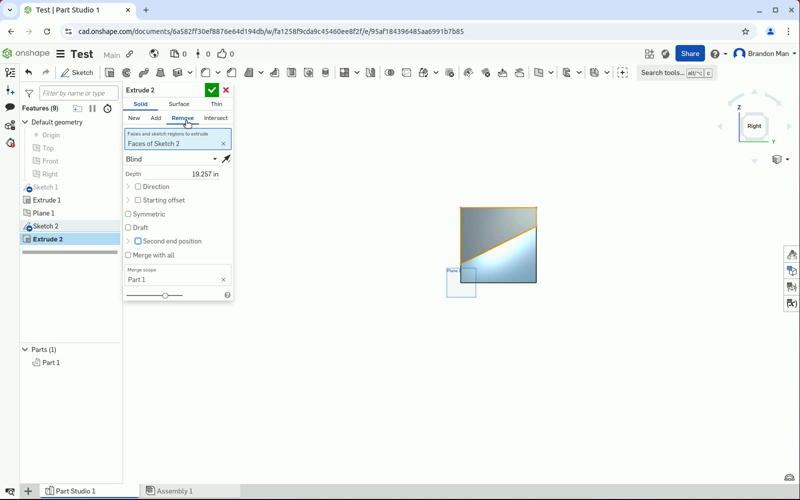
key(tab, 3)
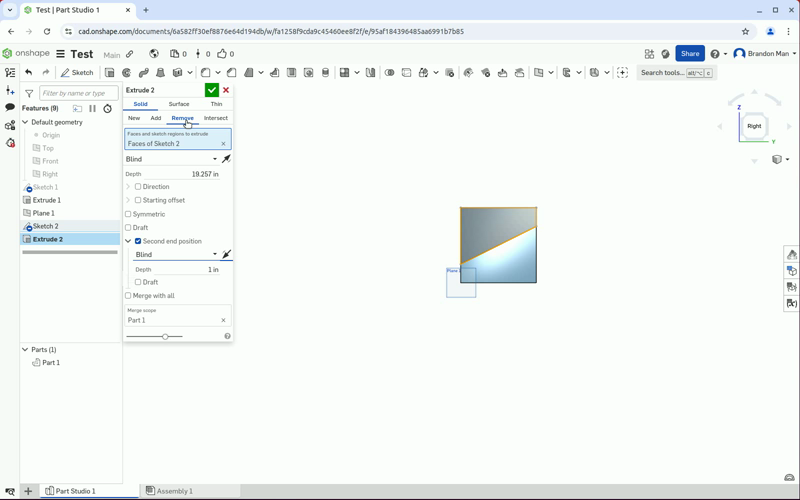
text(3.851)
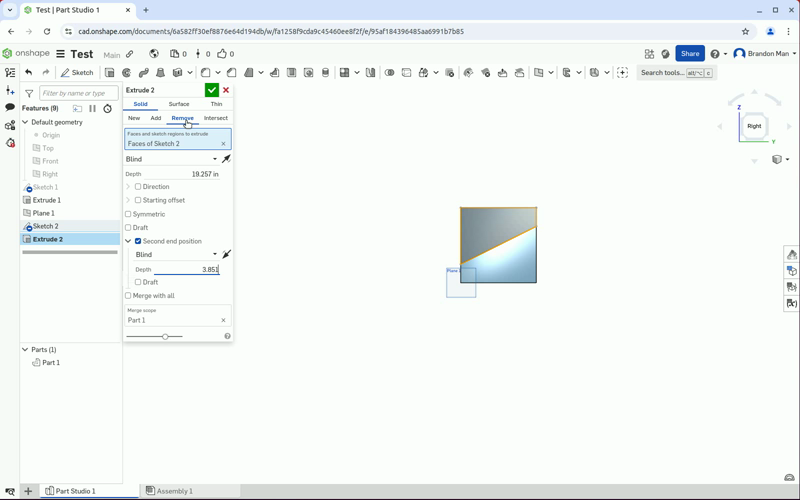
key(tab, 2)
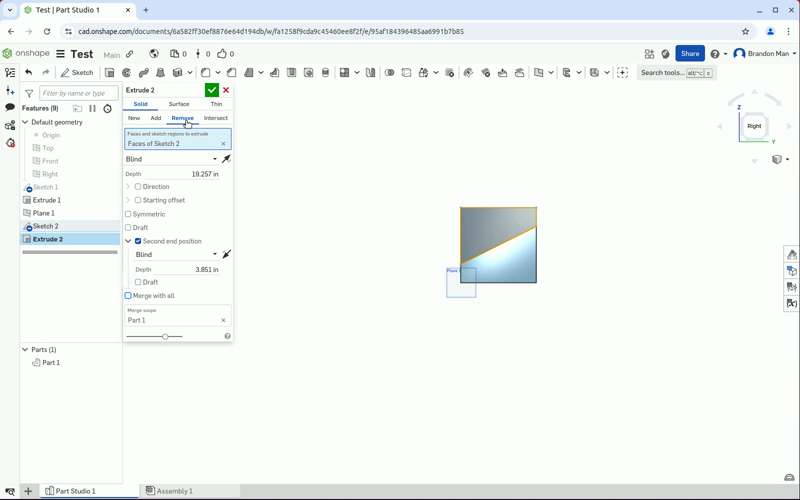
key(space)
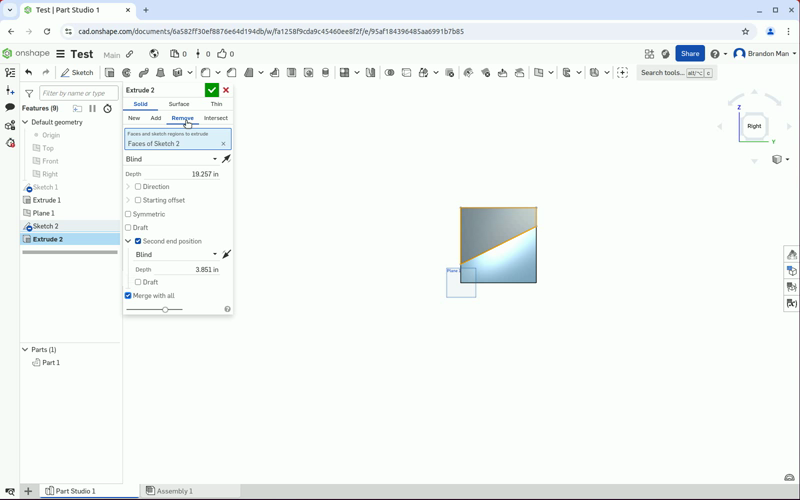
key(enter)
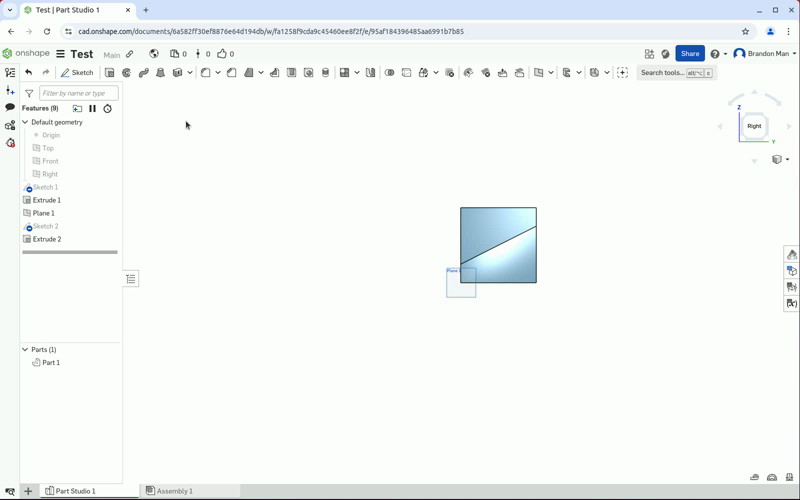
key(shift+h)
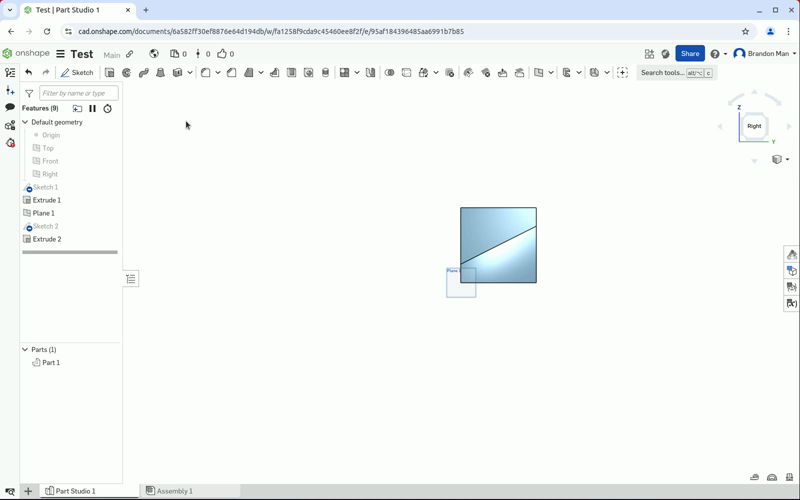
key(shift+h)
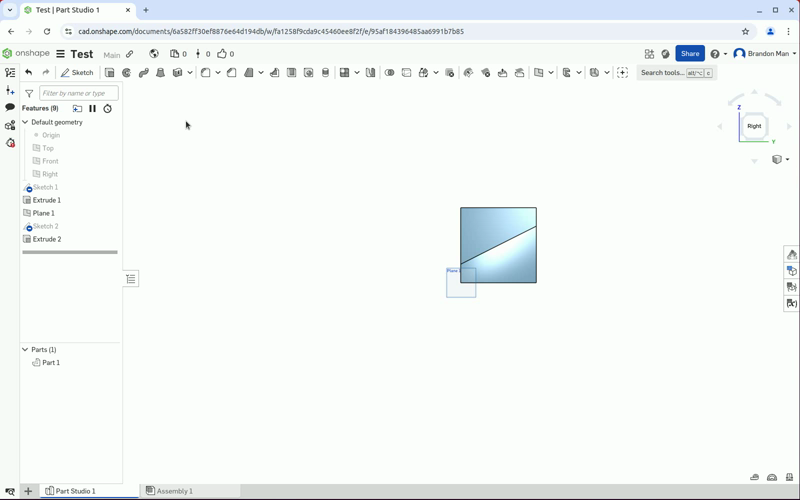
key(shift+7)
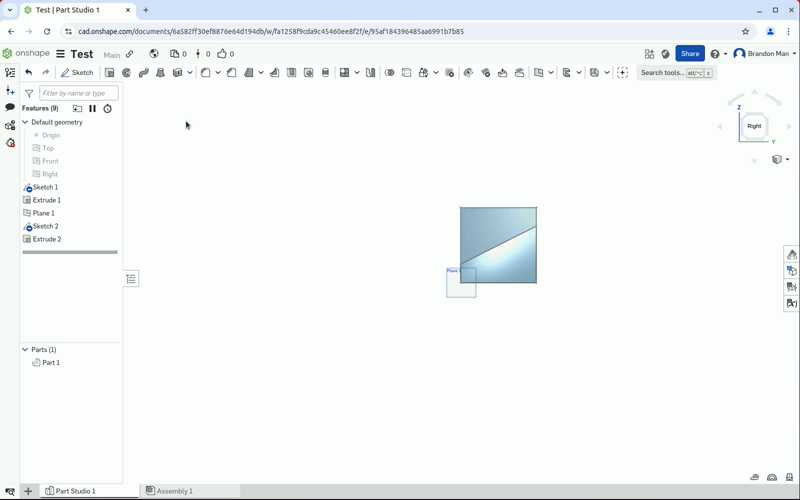
key(right, 2)
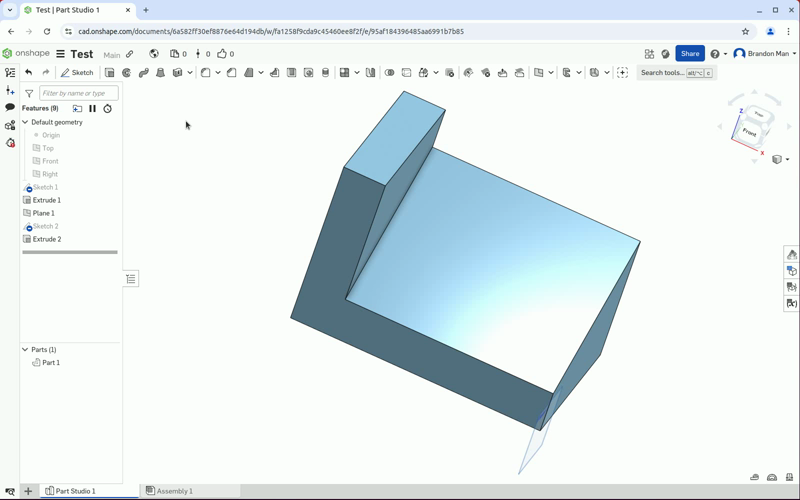
key(down, 2)
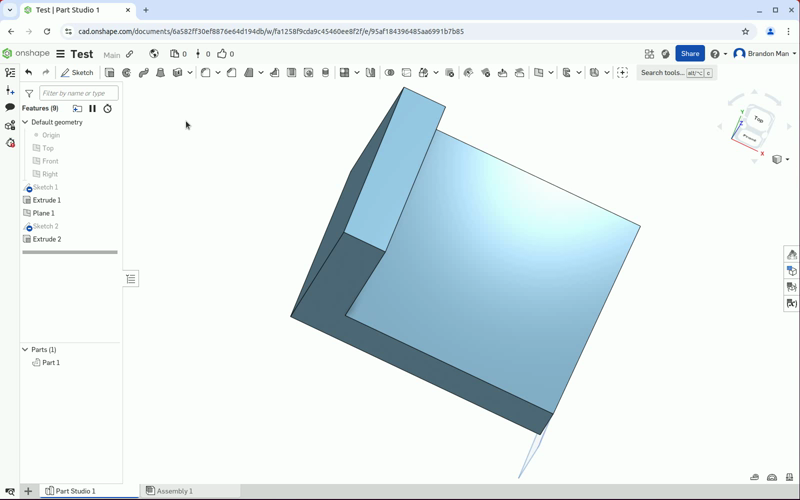
key(up, 2)
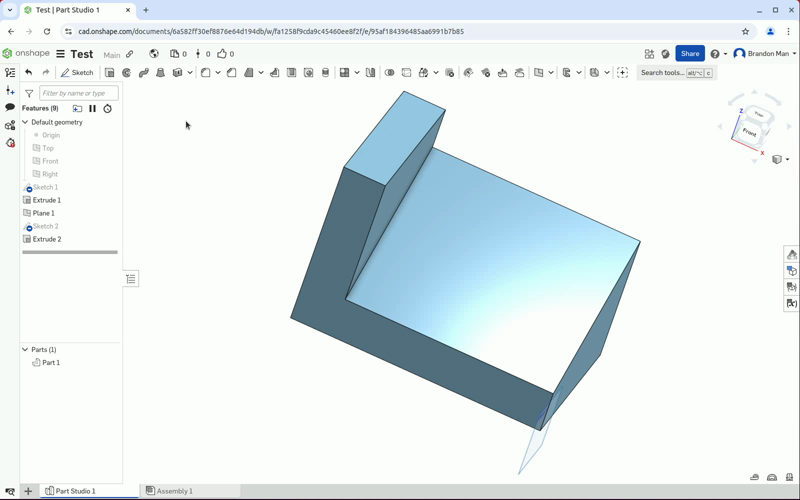
key(left, 2)
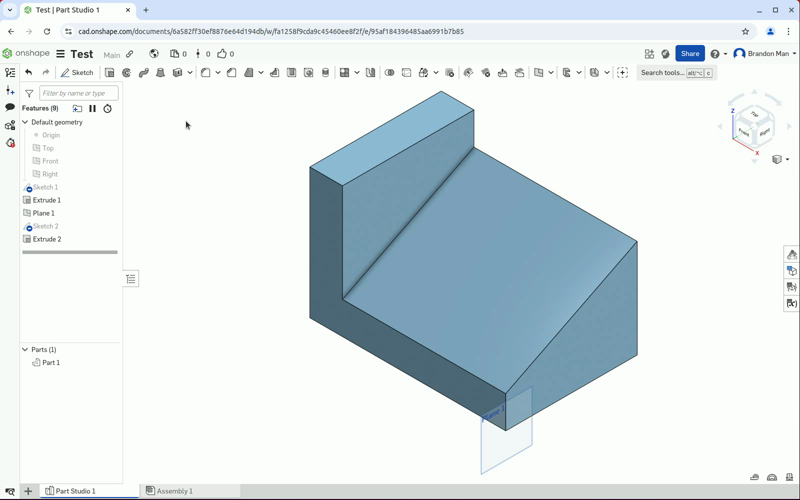
mouse_move(73, 189)
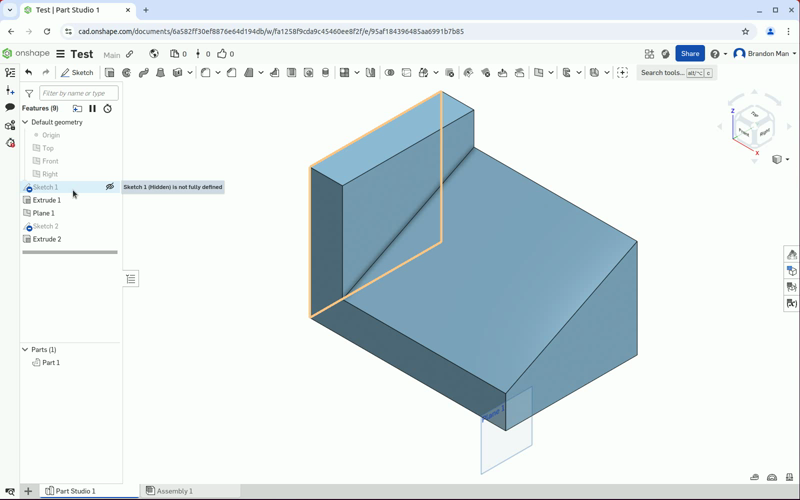
click(73, 189)